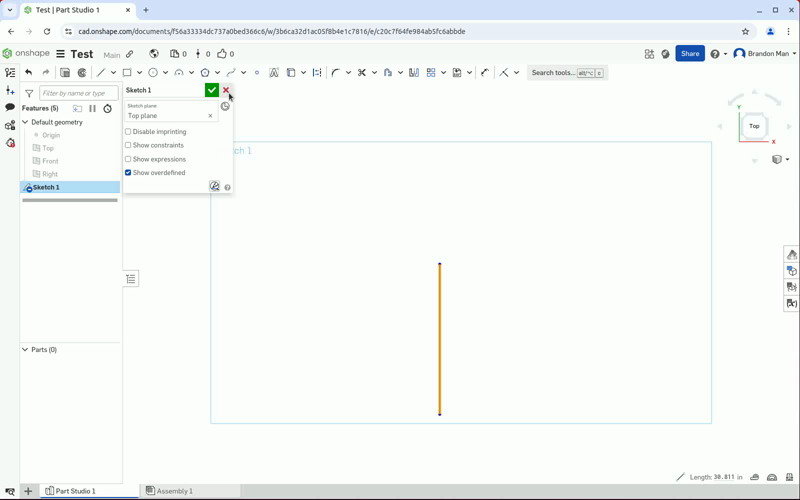
key(shift+h)
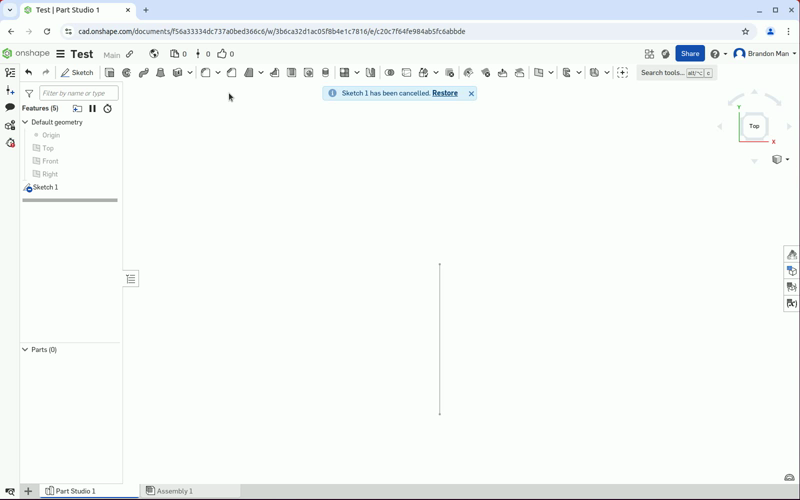
mouse_move(73, 352)
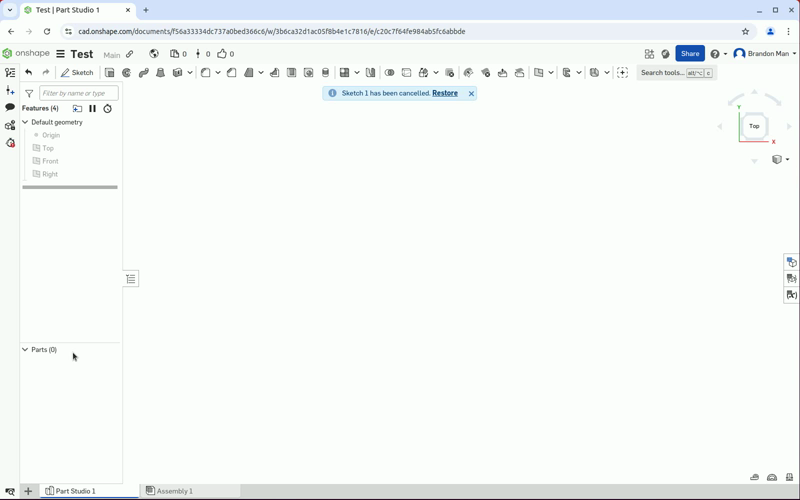
key(y)
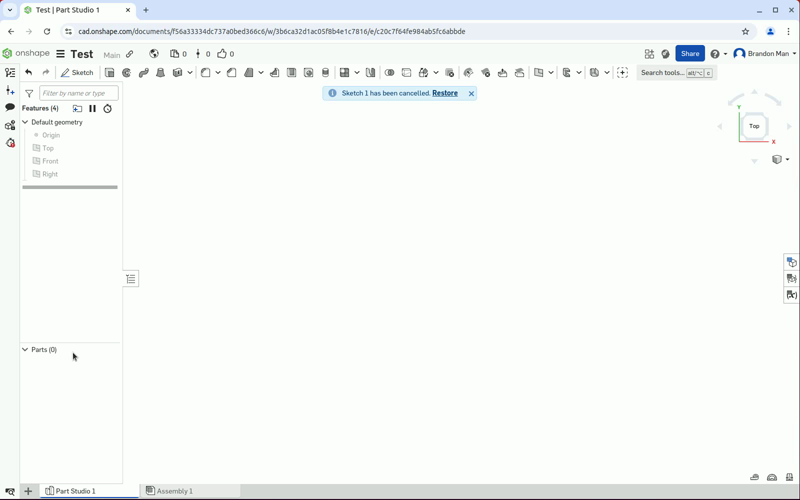
key(shift+p)
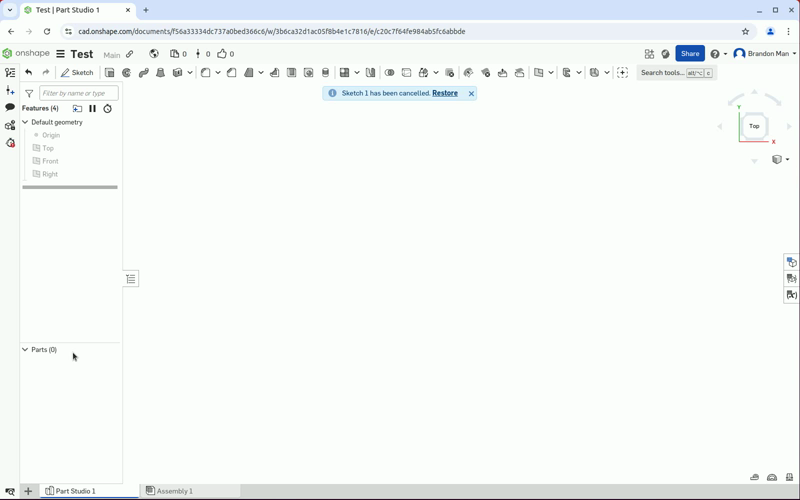
key(space)
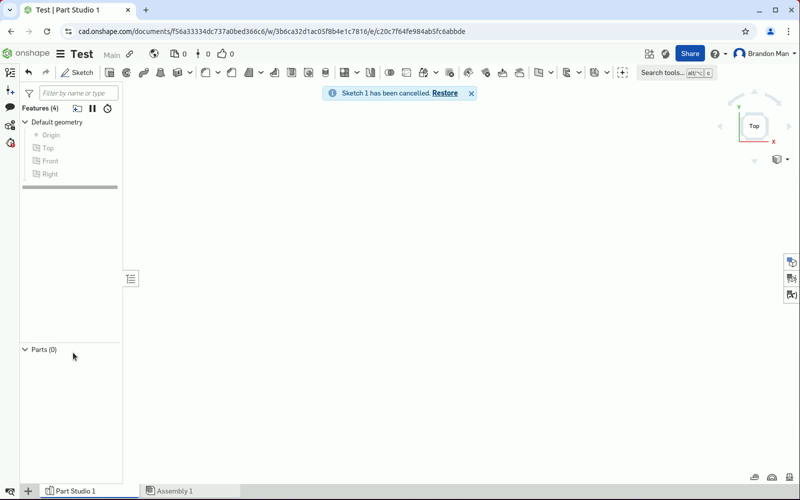
key_down(shift)
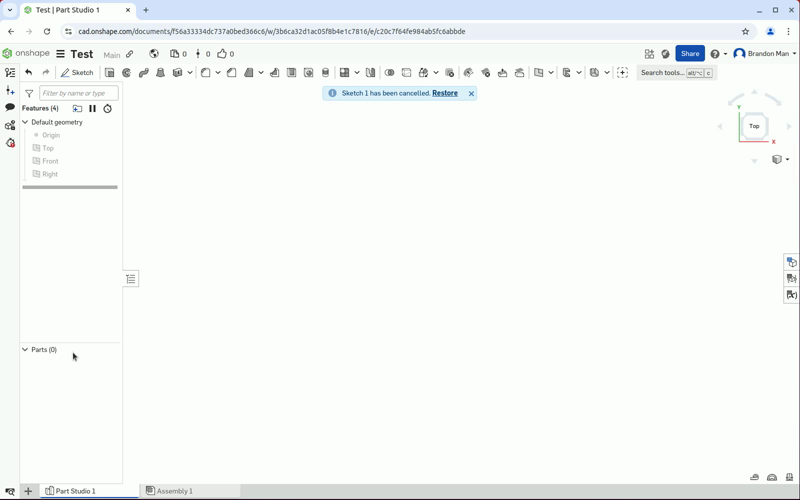
key(up)
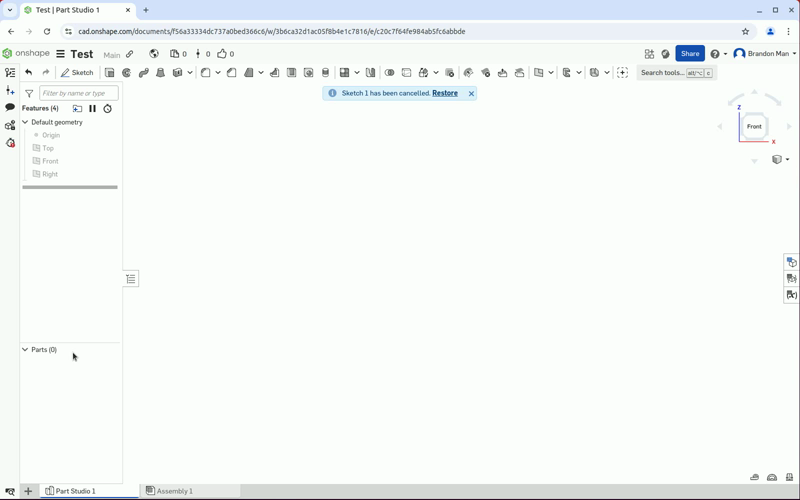
key_up(shift)
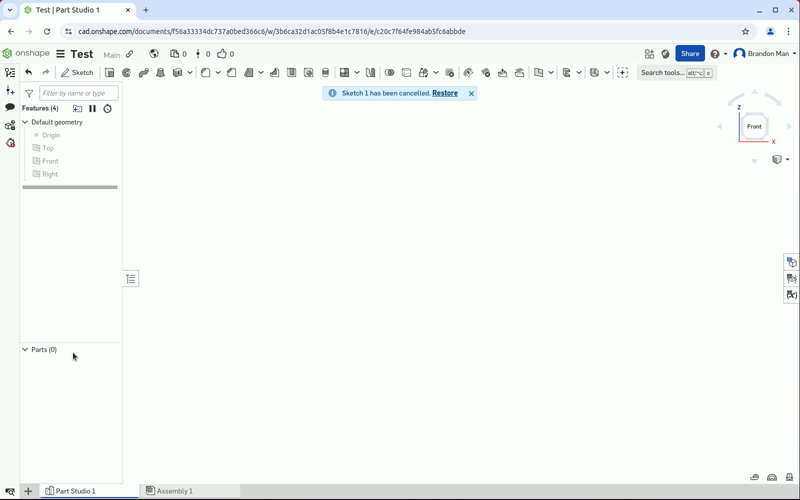
mouse_move(73, 352)
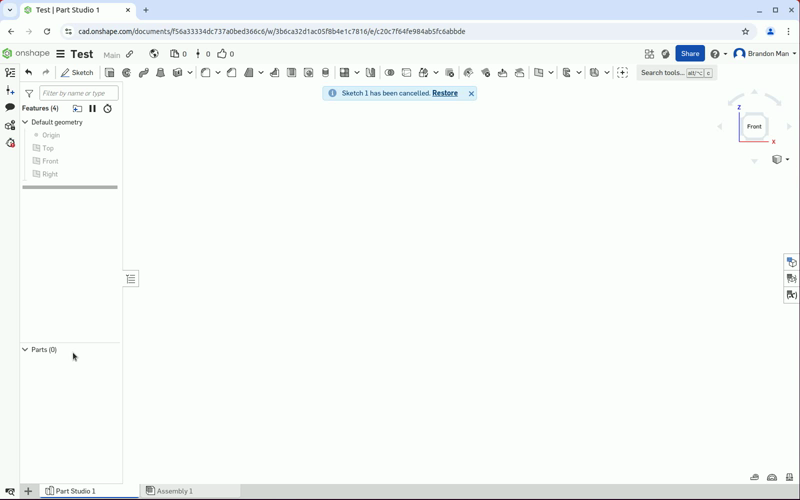
key(shift+y)
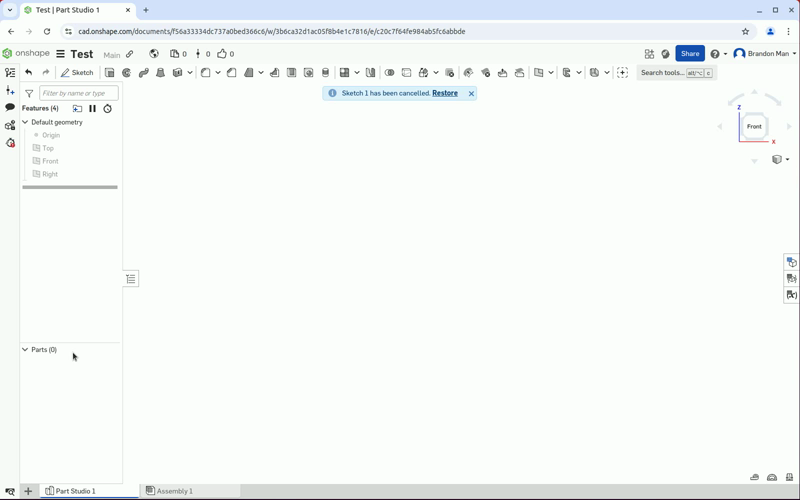
key(shift+s)
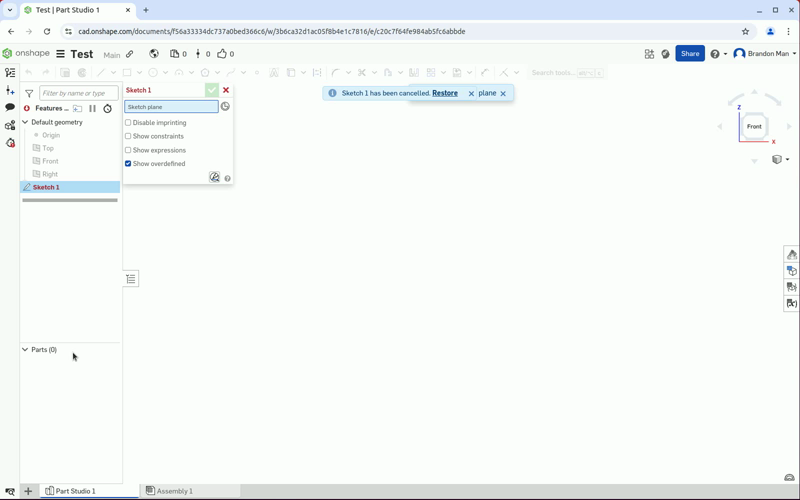
mouse_move(73, 163)
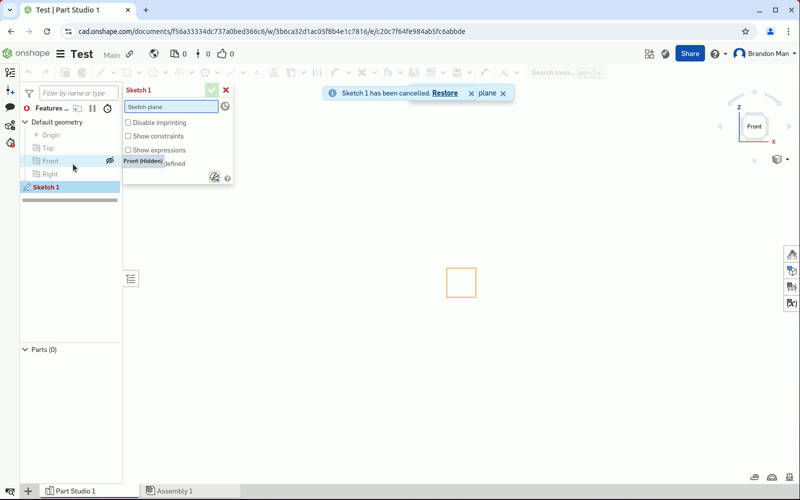
click(73, 163)
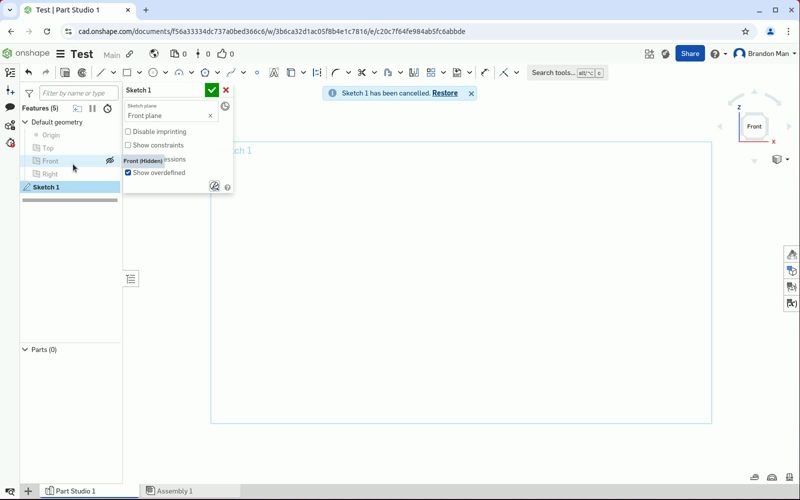
mouse_move(73, 352)
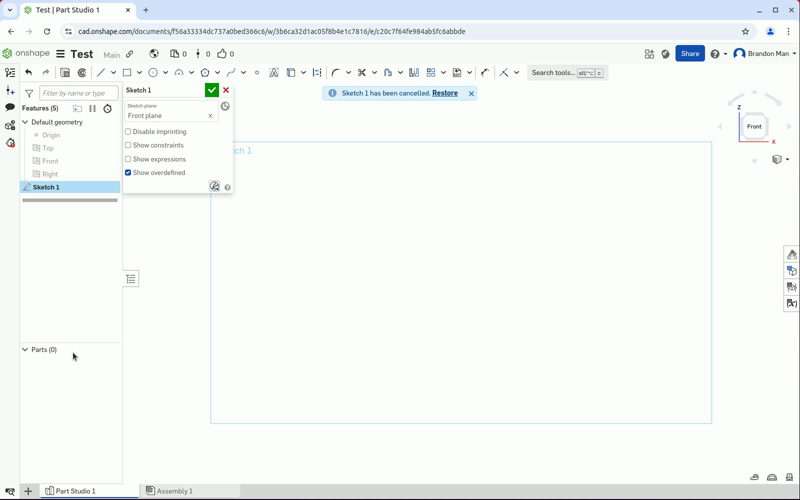
key(y)
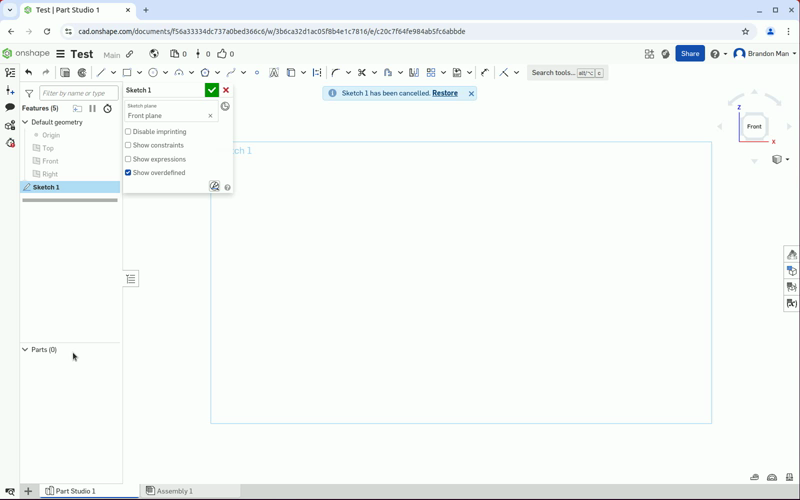
key(l)
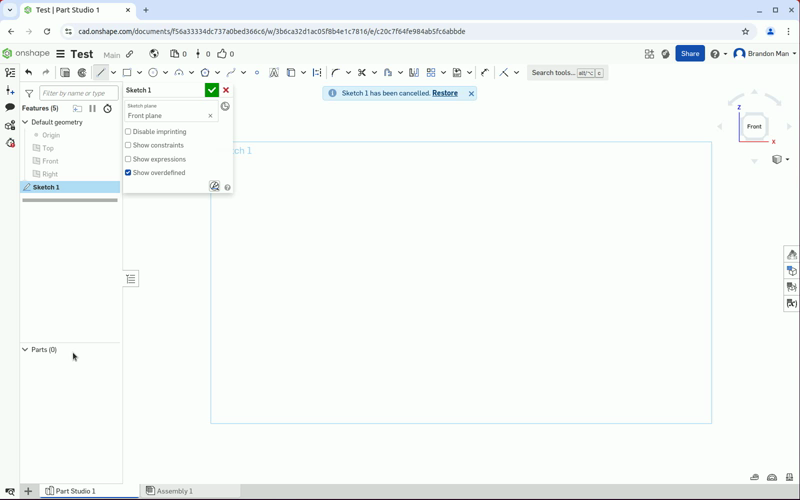
key_down(shift)
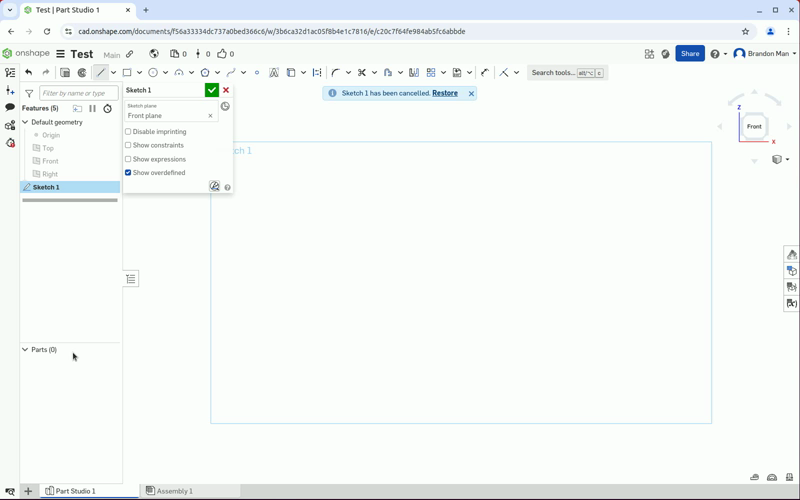
mouse_move(418, 297)
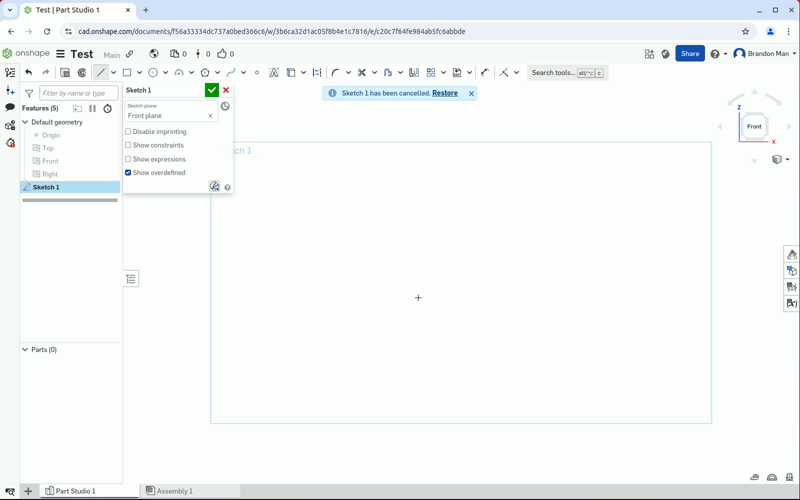
click(418, 297)
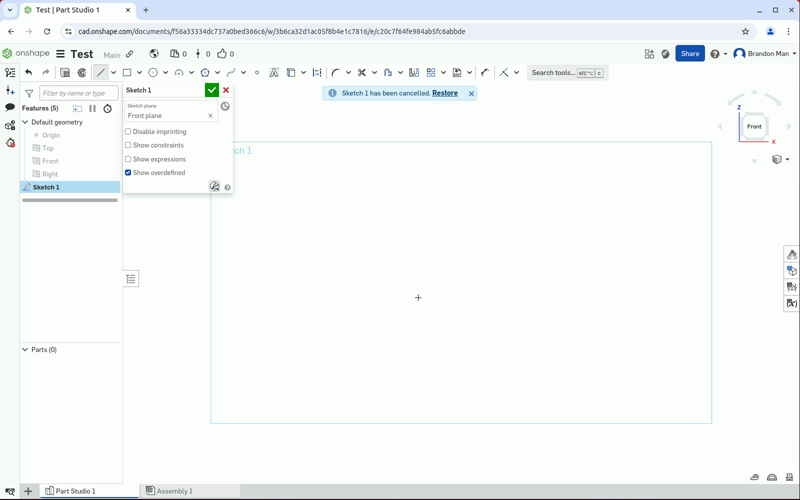
key_up(shift)
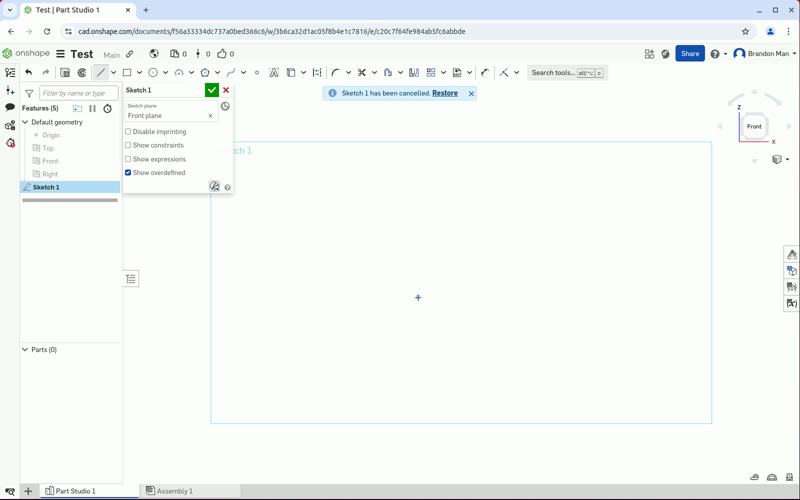
key_down(shift)
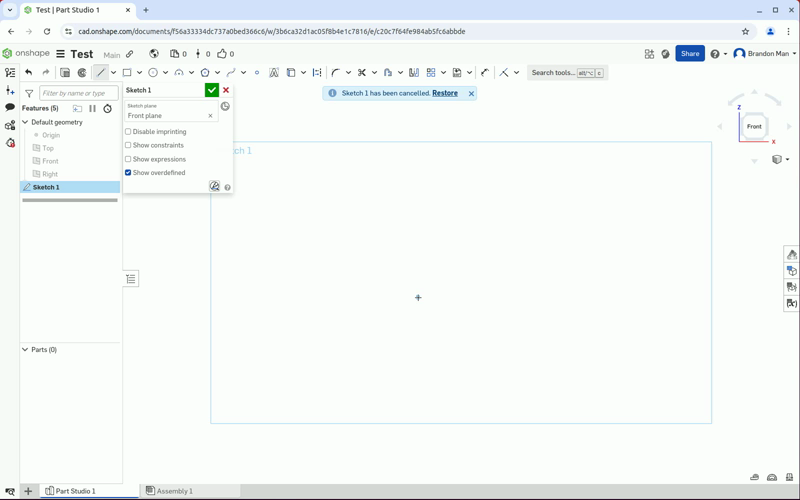
mouse_move(448, 297)
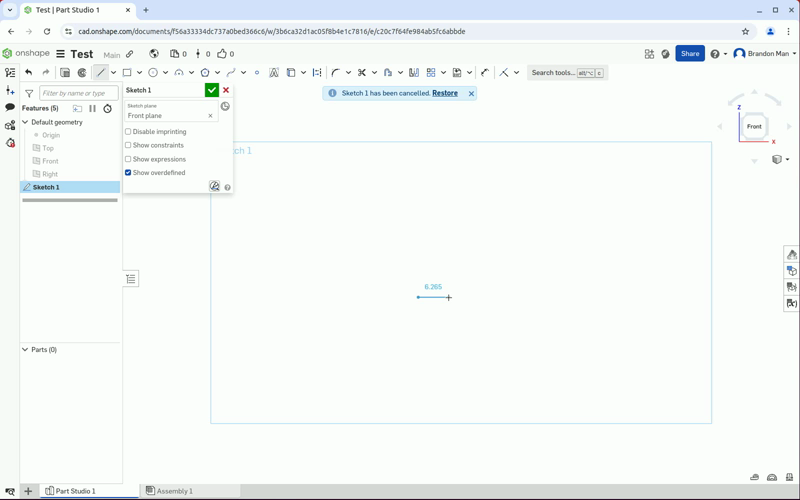
mouse_move(453, 326)
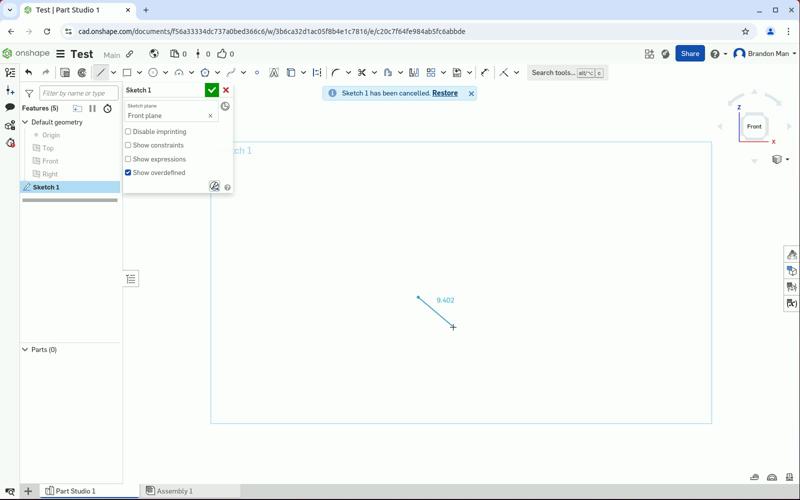
click(453, 326)
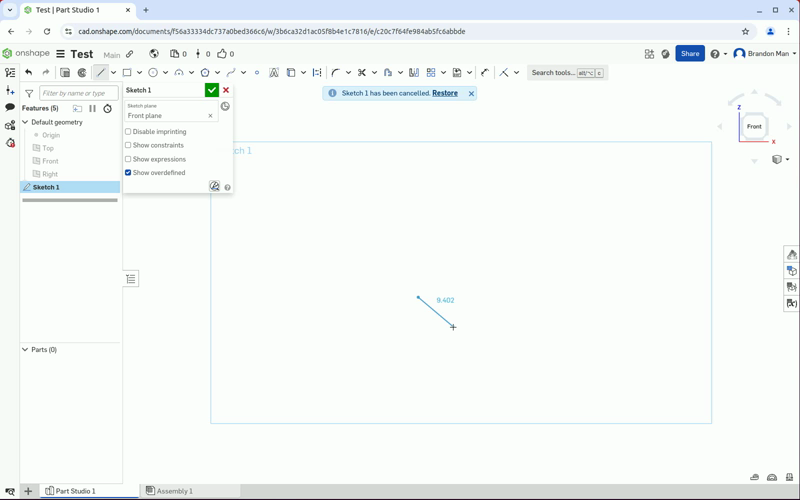
key_up(shift)
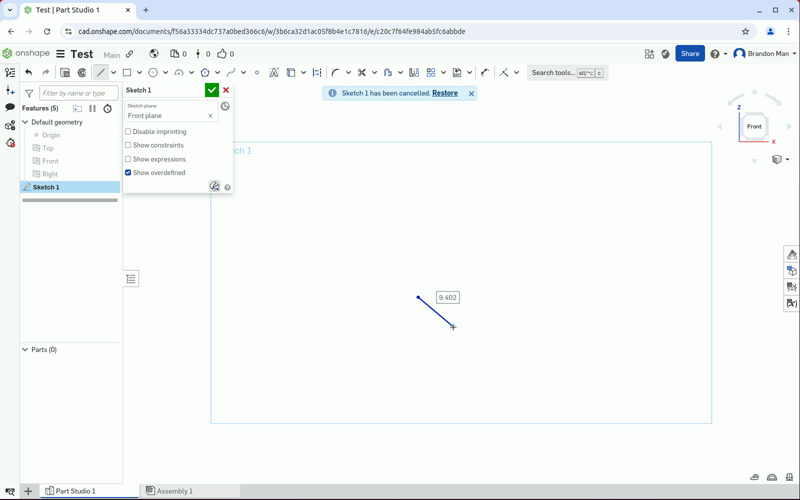
key_down(shift)
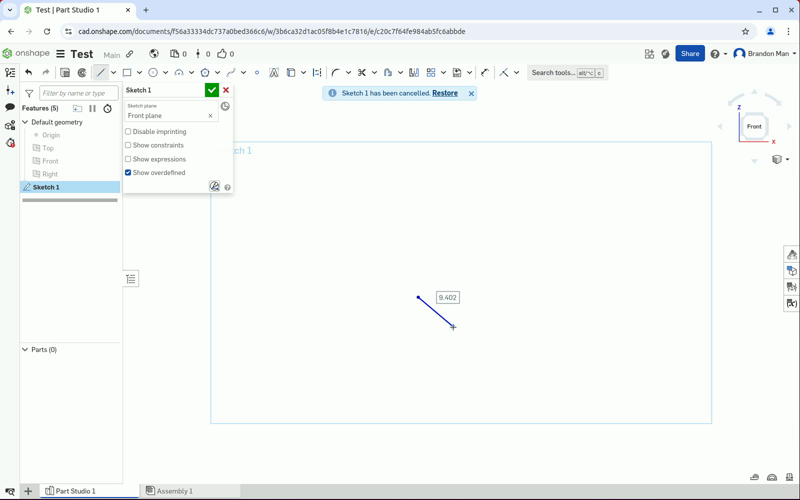
mouse_move(483, 326)
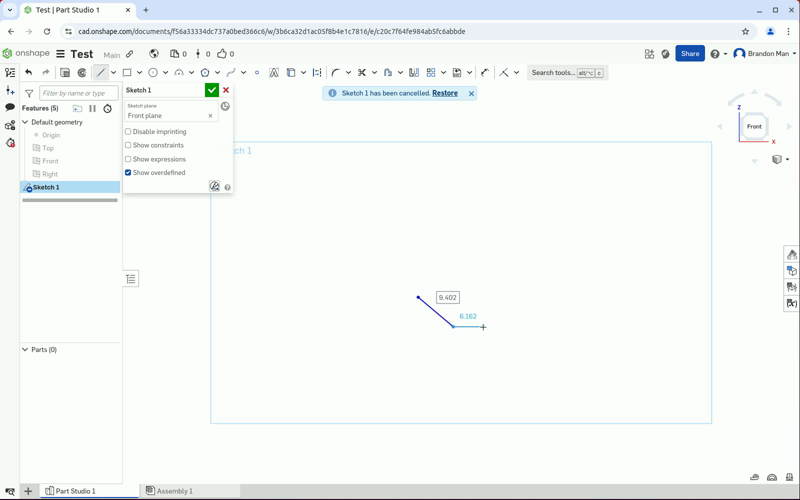
mouse_move(495, 312)
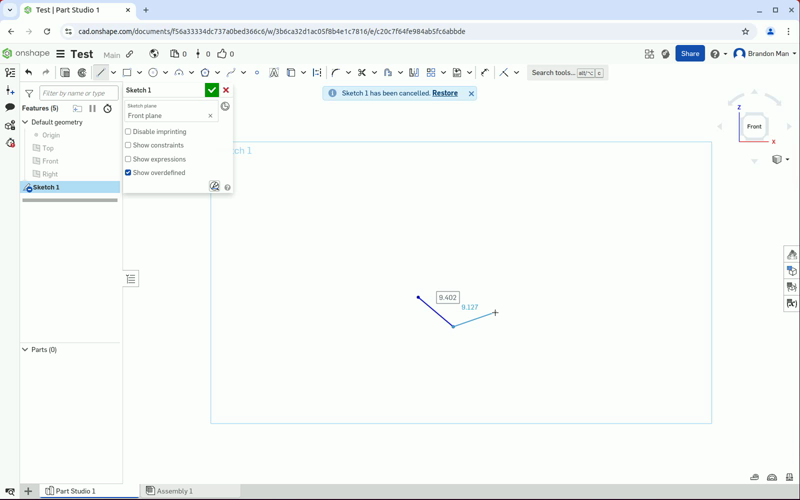
click(495, 312)
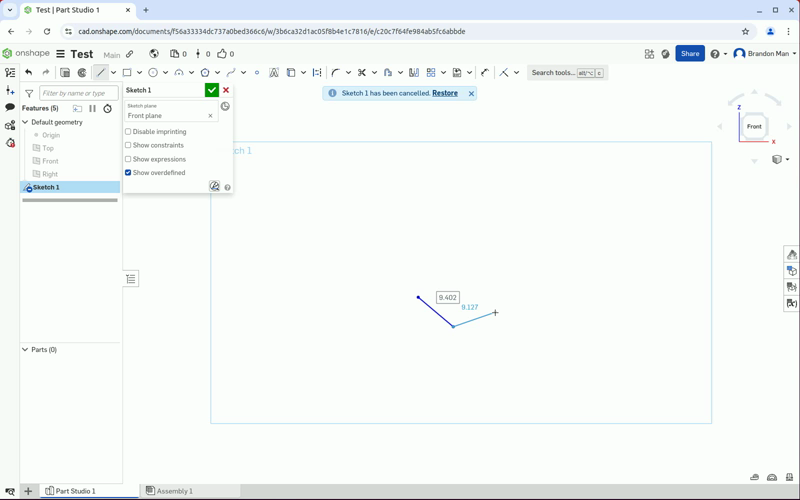
key_up(shift)
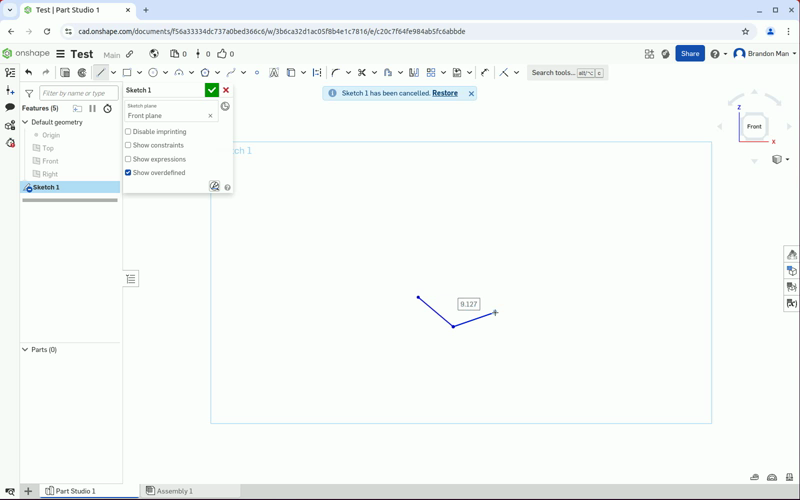
key_down(shift)
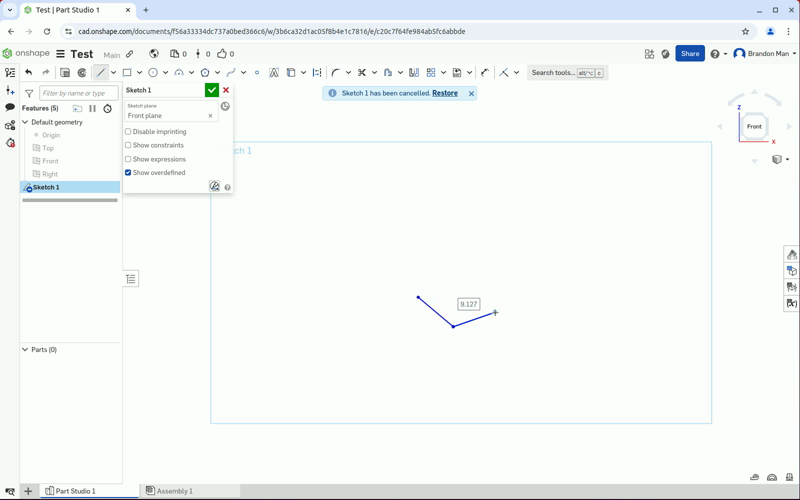
mouse_move(525, 312)
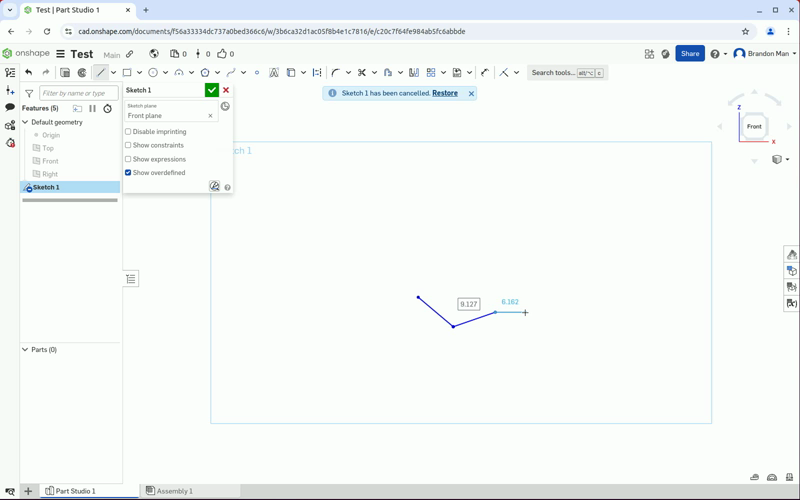
mouse_move(504, 268)
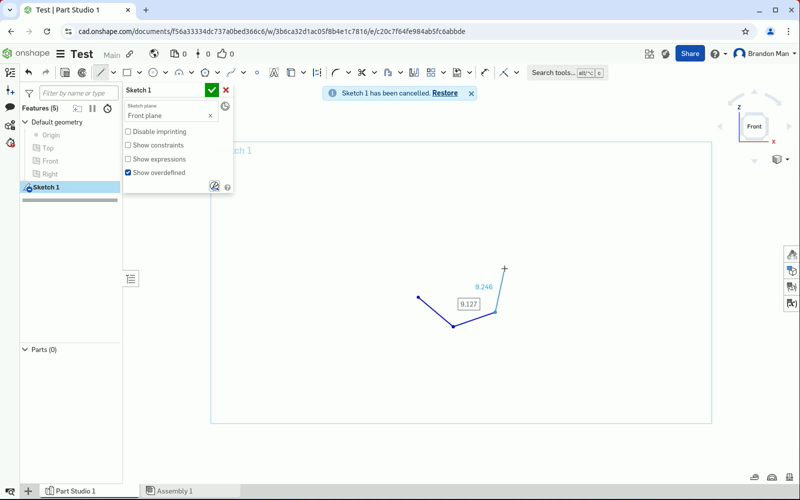
click(504, 268)
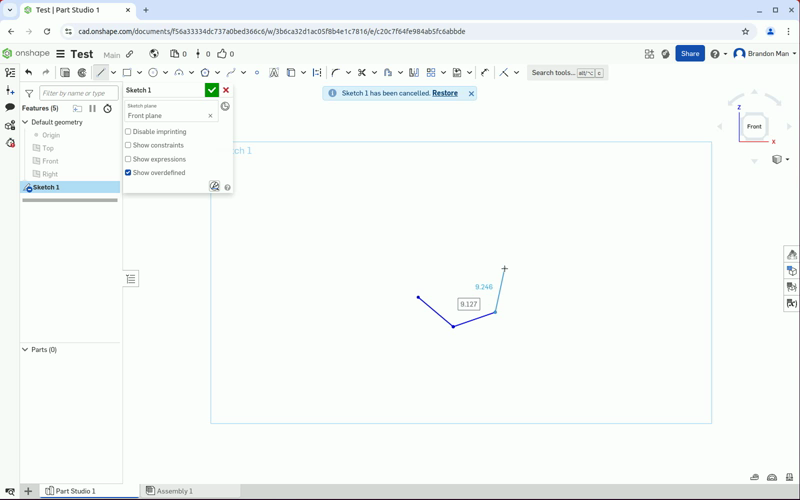
key_up(shift)
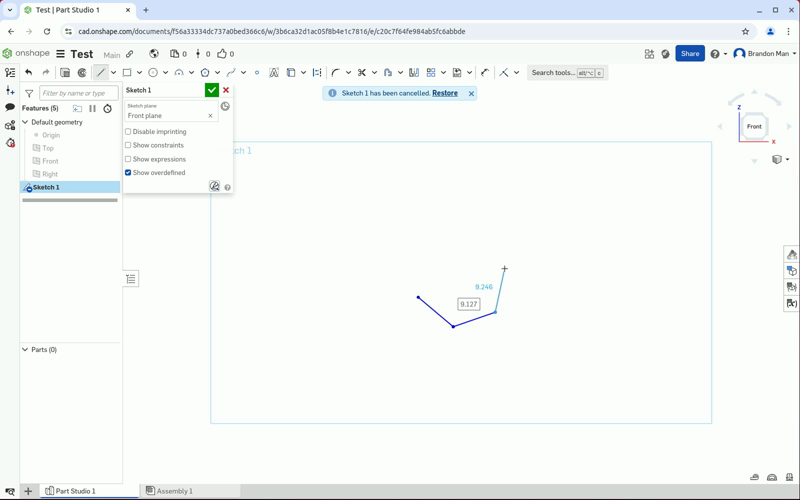
key_down(shift)
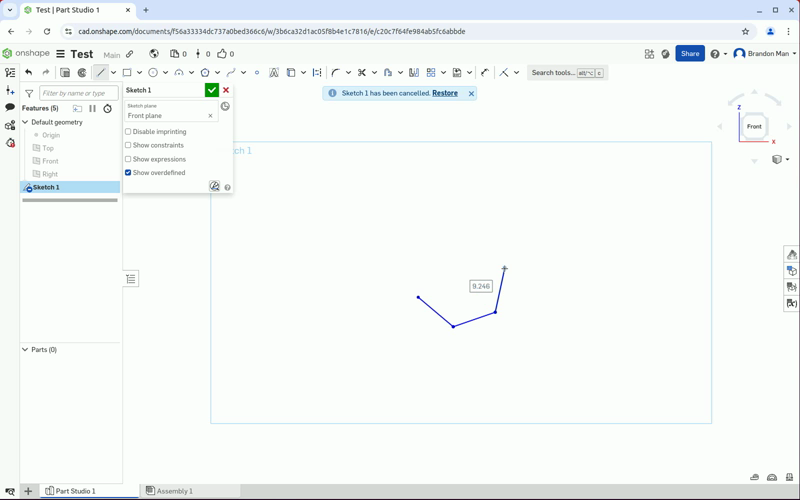
mouse_move(534, 268)
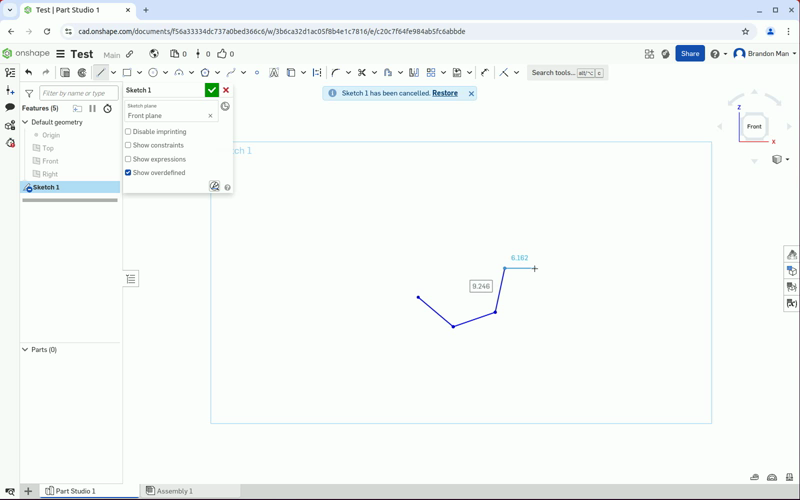
mouse_move(470, 238)
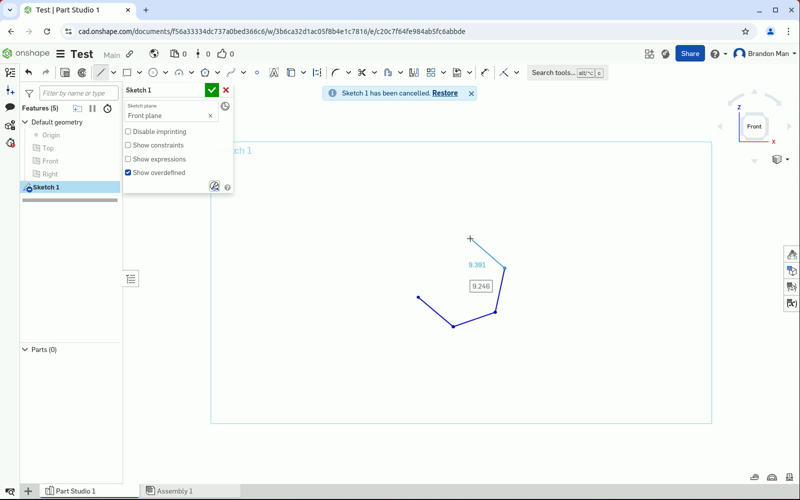
click(470, 238)
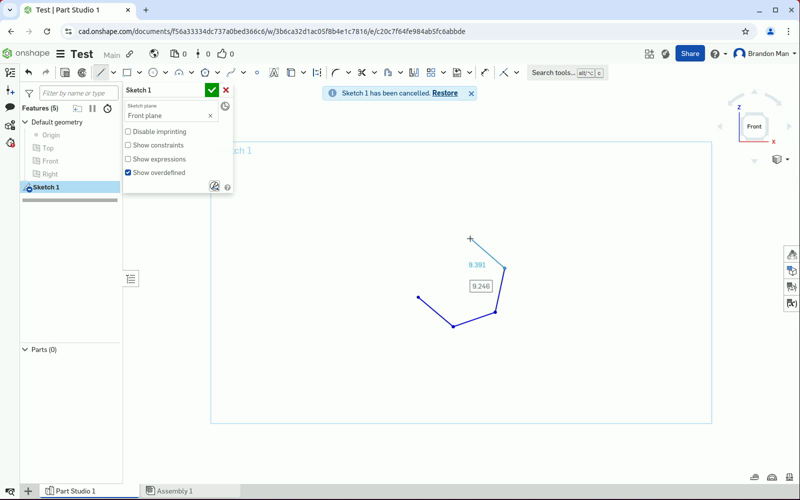
key_up(shift)
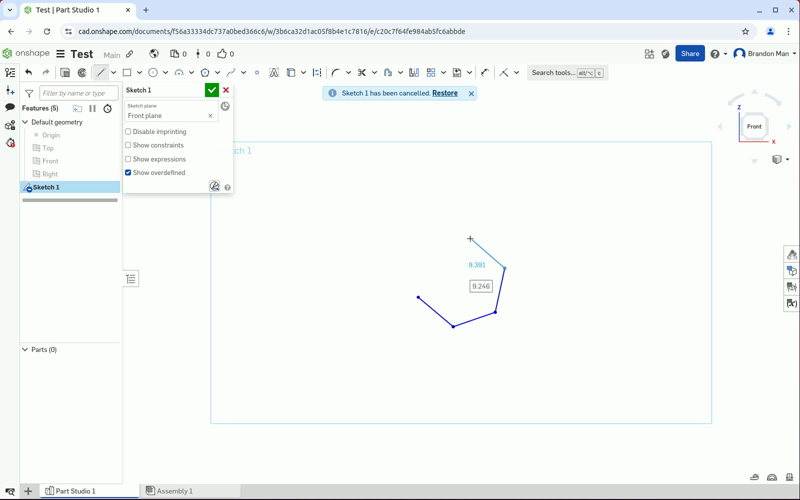
key_down(shift)
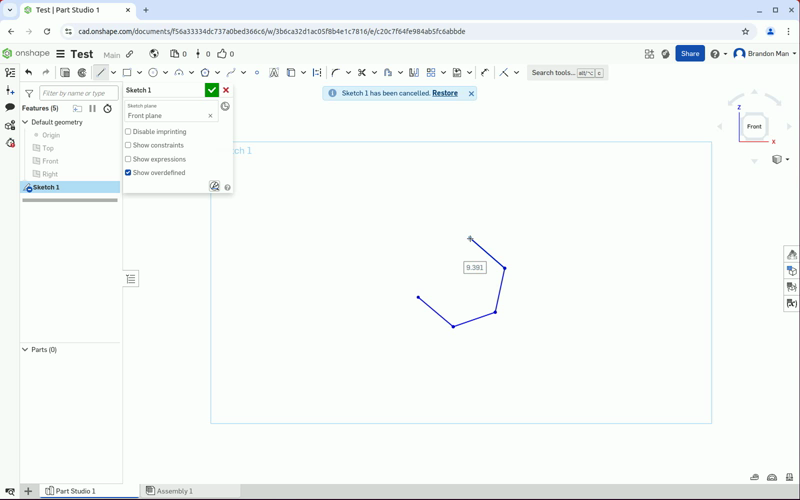
mouse_move(500, 238)
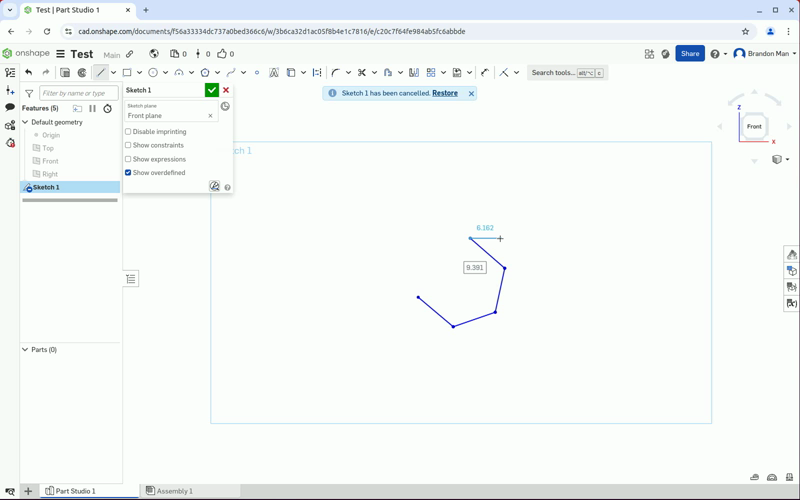
mouse_move(427, 252)
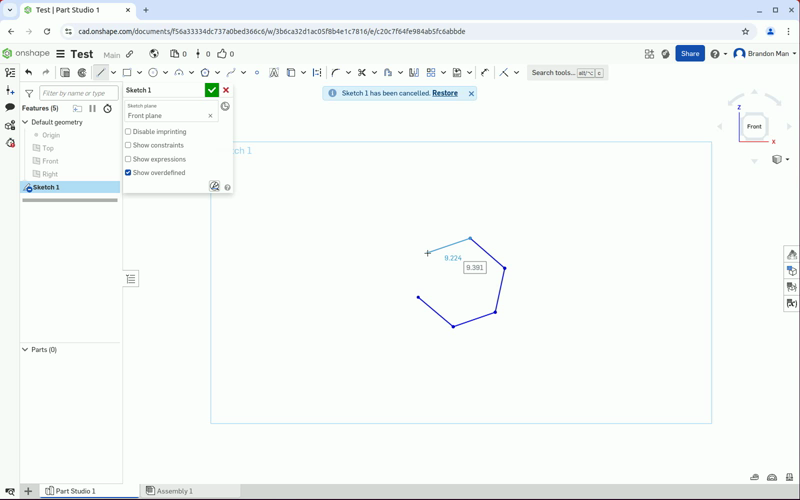
click(427, 252)
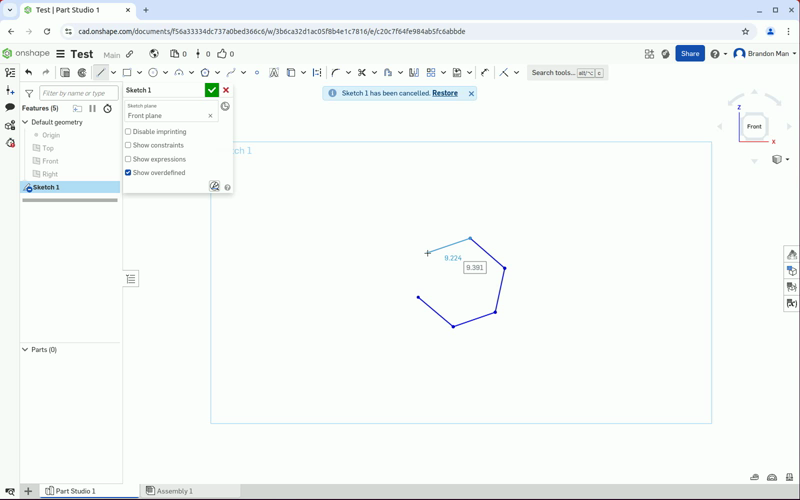
key_up(shift)
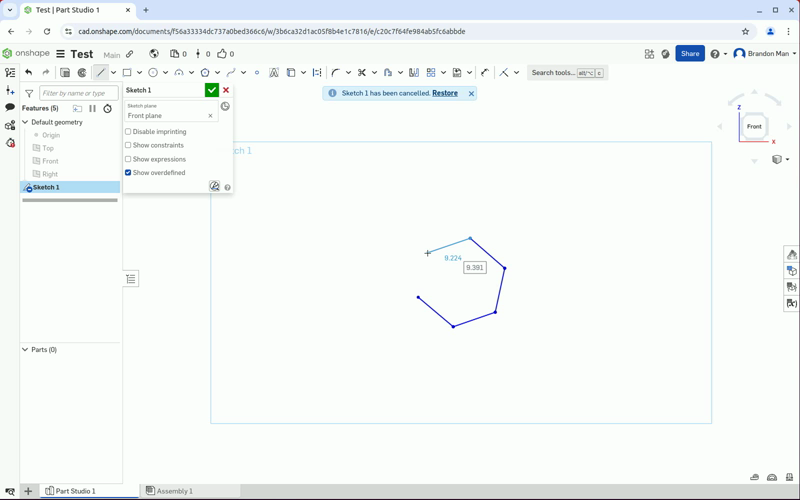
mouse_move(457, 252)
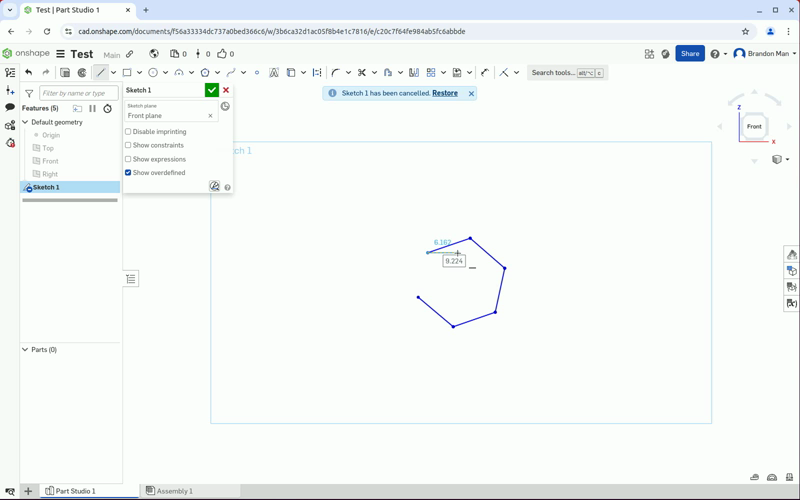
key_down(shift)
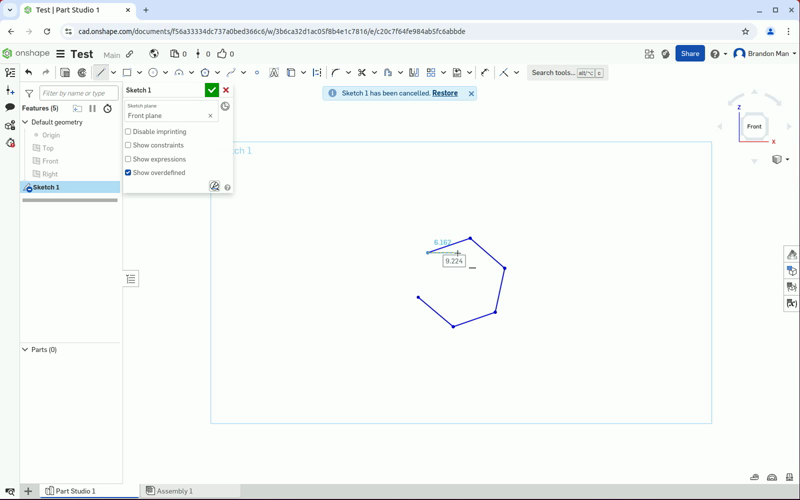
mouse_move(418, 297)
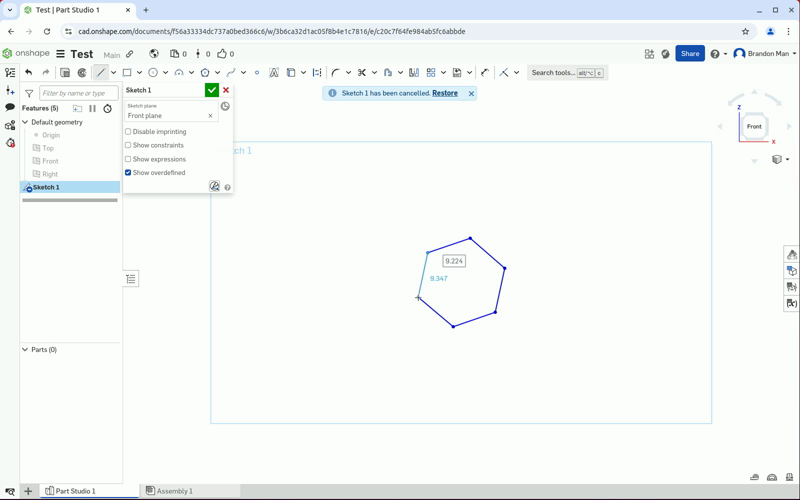
key_up(shift)
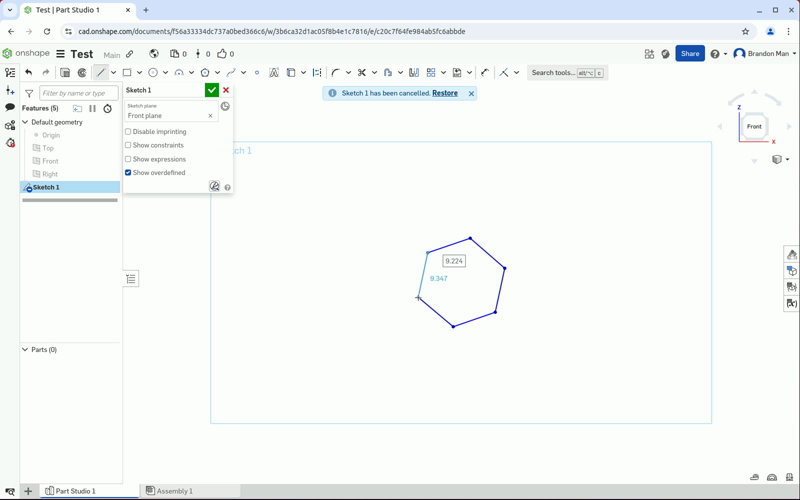
click(418, 297)
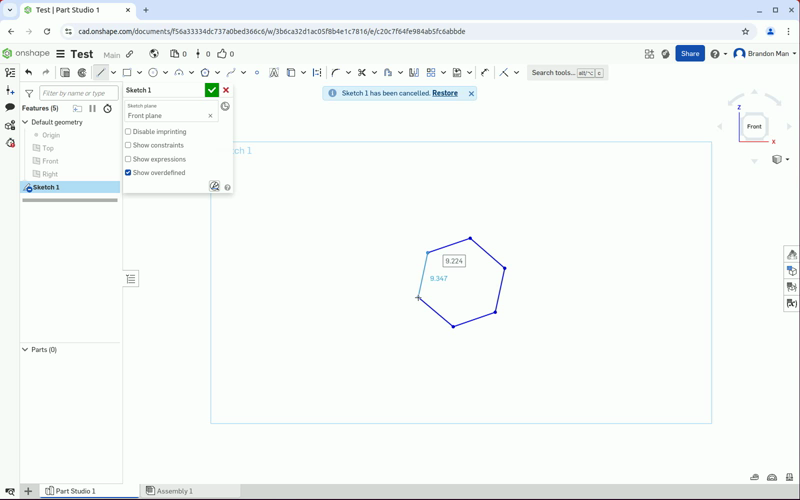
key(esc)
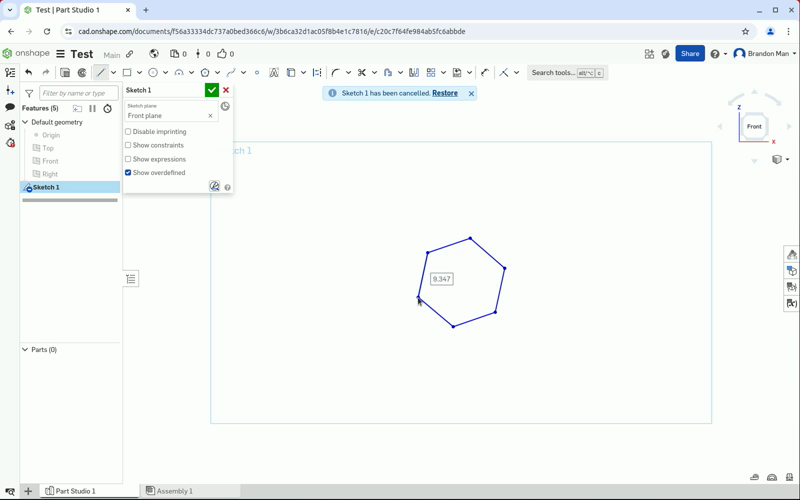
mouse_move(429, 297)
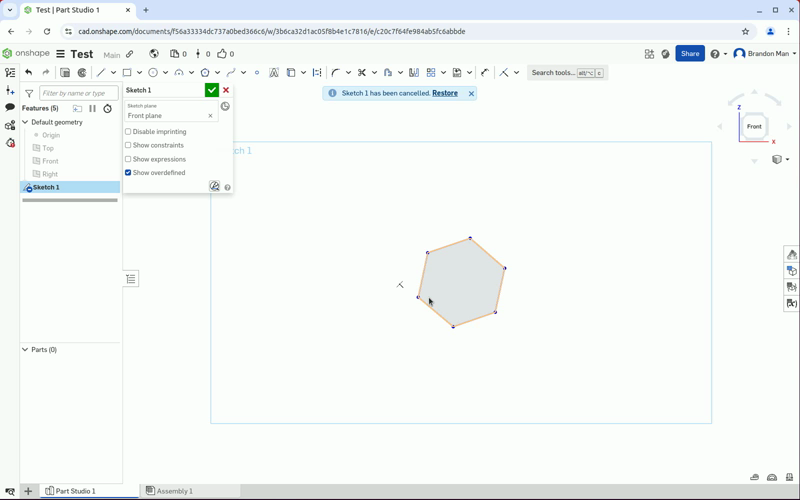
click(429, 297)
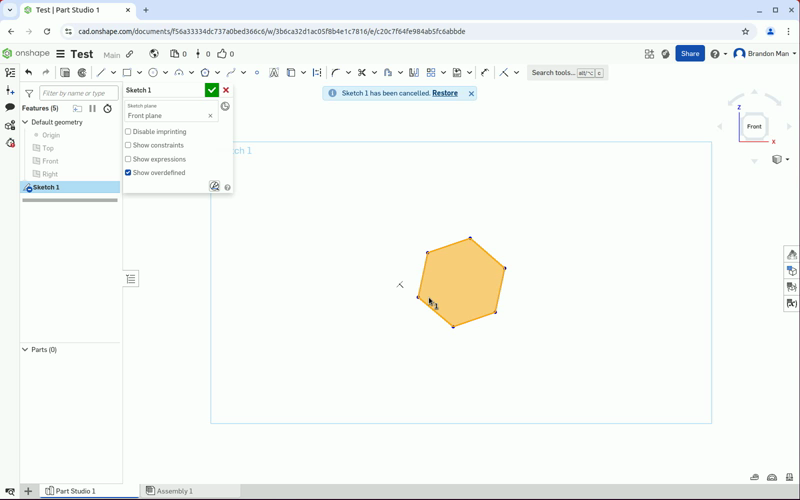
mouse_move(73, 352)
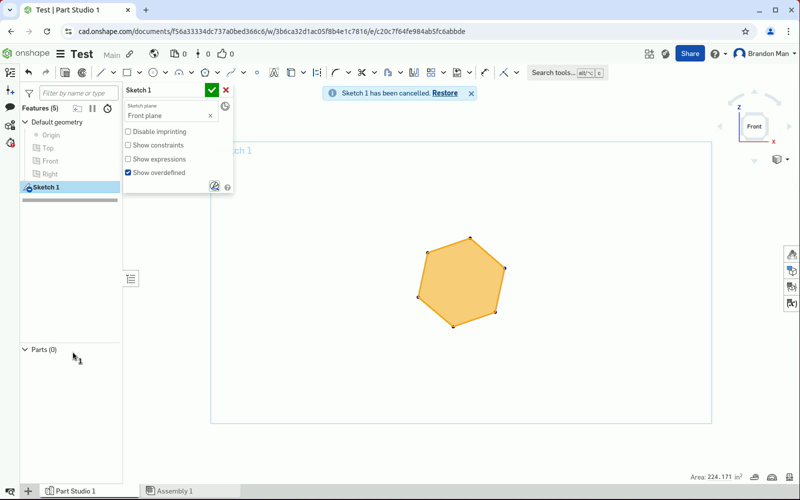
key(shift+y)
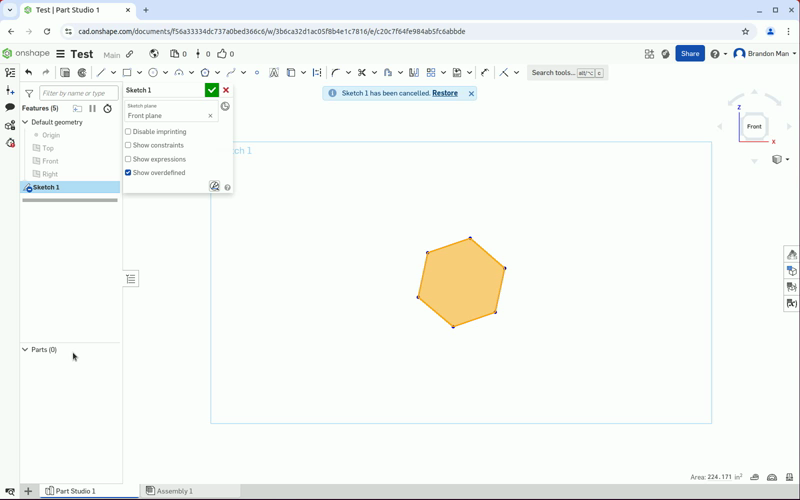
key(shift+e)
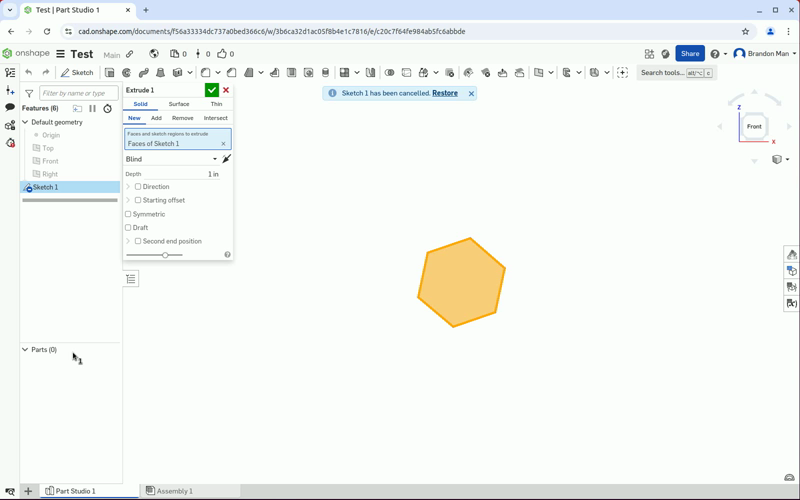
mouse_move(143, 106)
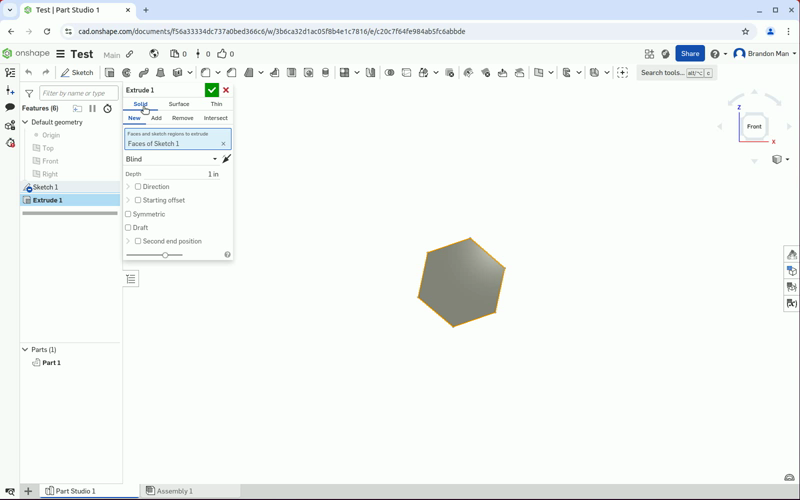
click(143, 106)
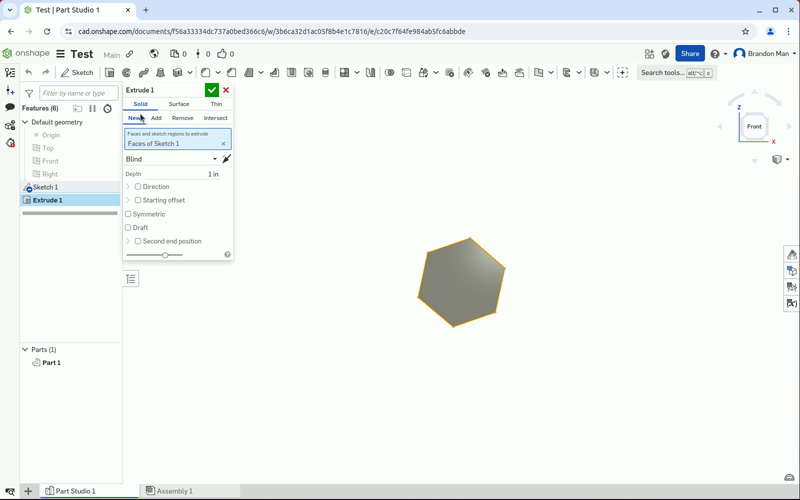
mouse_move(137, 120)
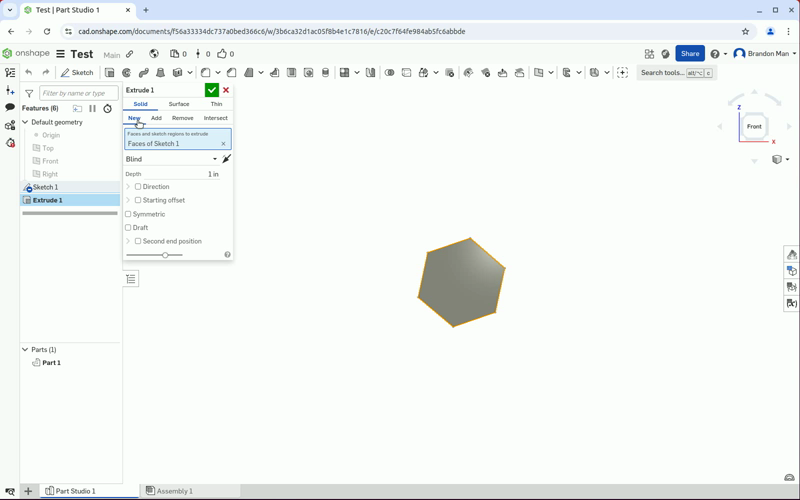
click(137, 120)
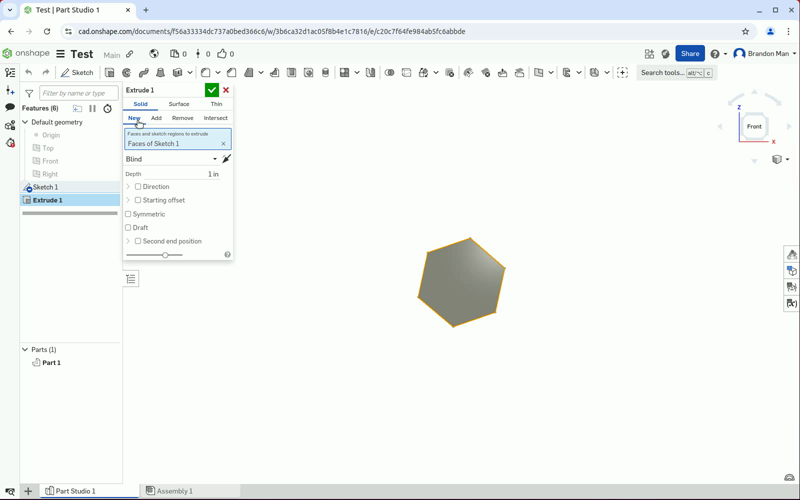
key(tab, 4)
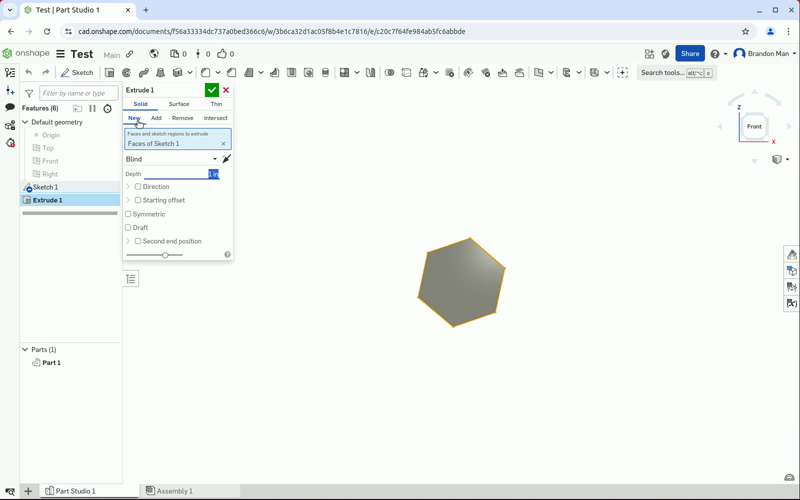
text(-5.777)
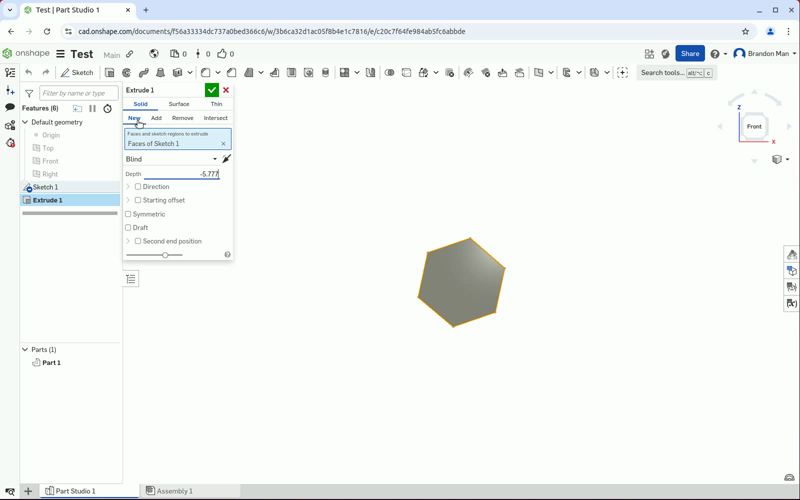
key(enter)
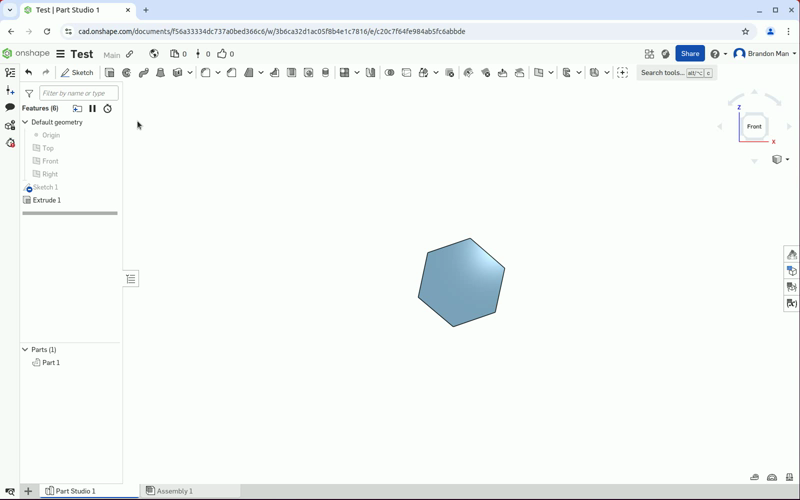
key(shift+h)
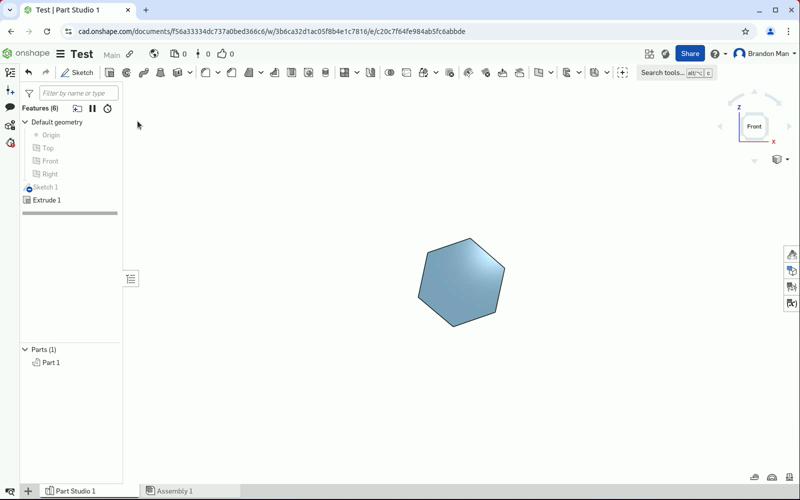
key(shift+h)
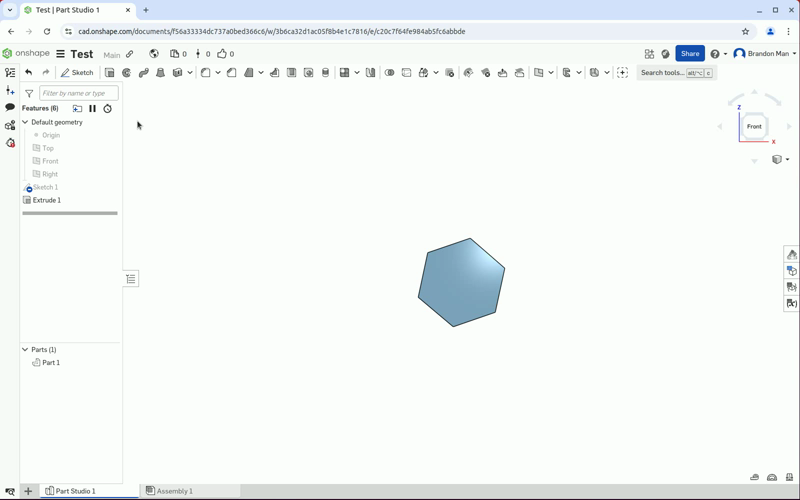
mouse_move(73, 189)
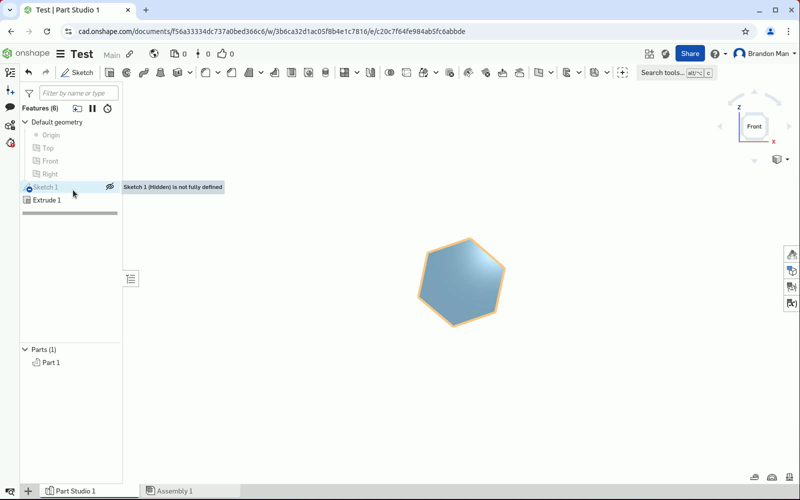
click(73, 189)
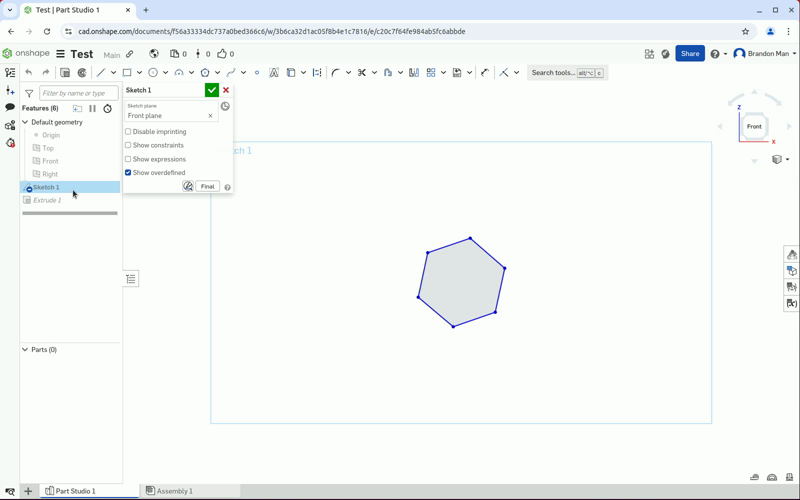
mouse_move(229, 92)
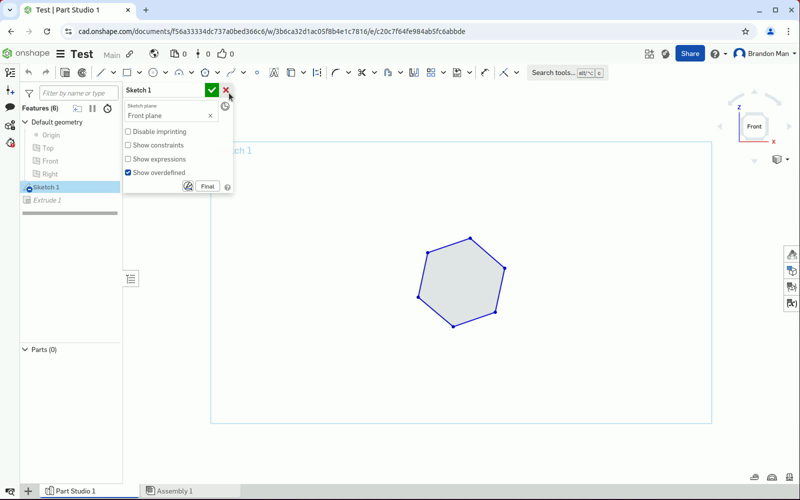
click(229, 92)
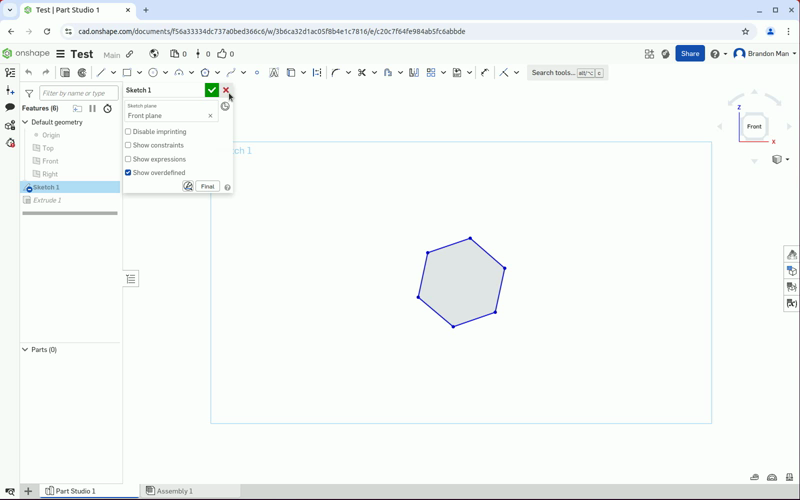
key(shift+s)
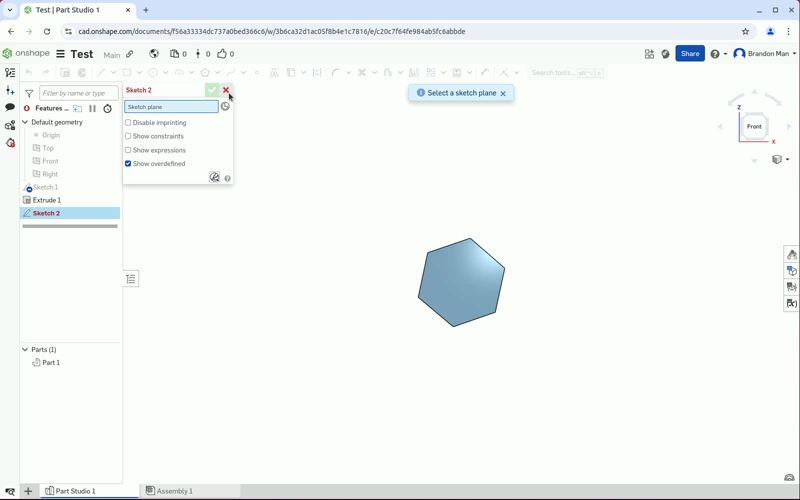
mouse_move(73, 163)
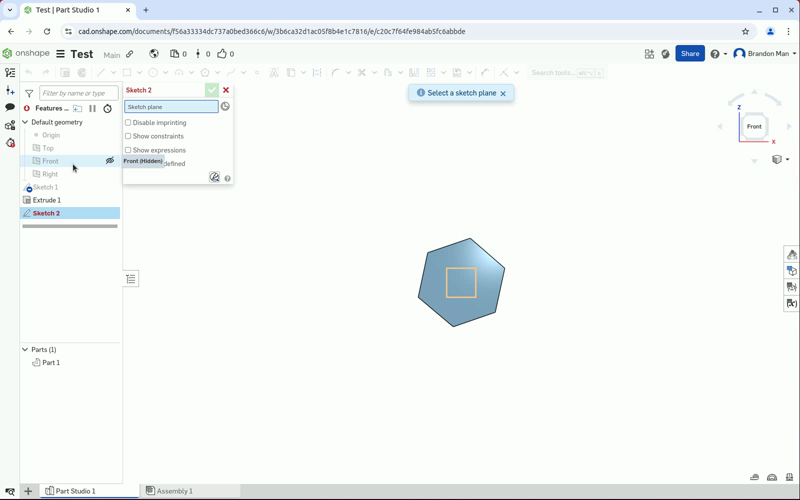
click(73, 163)
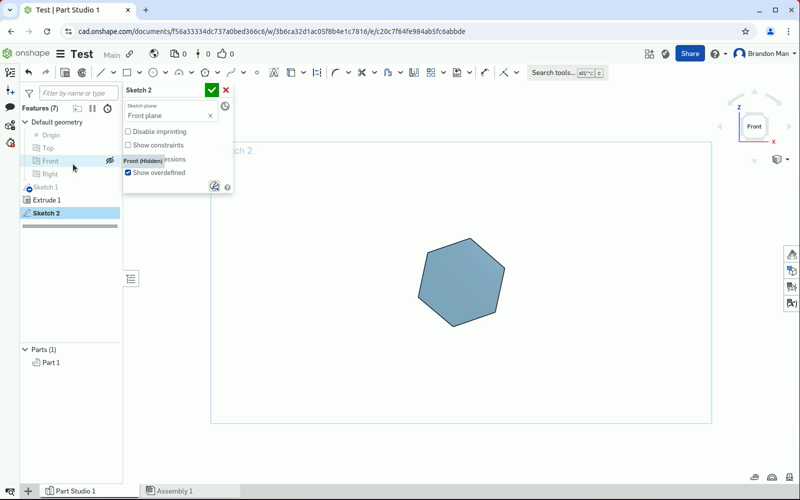
mouse_move(73, 352)
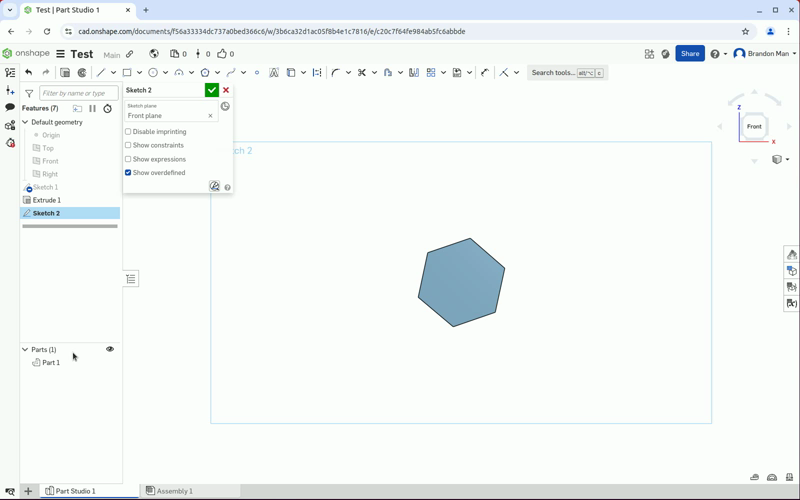
key(y)
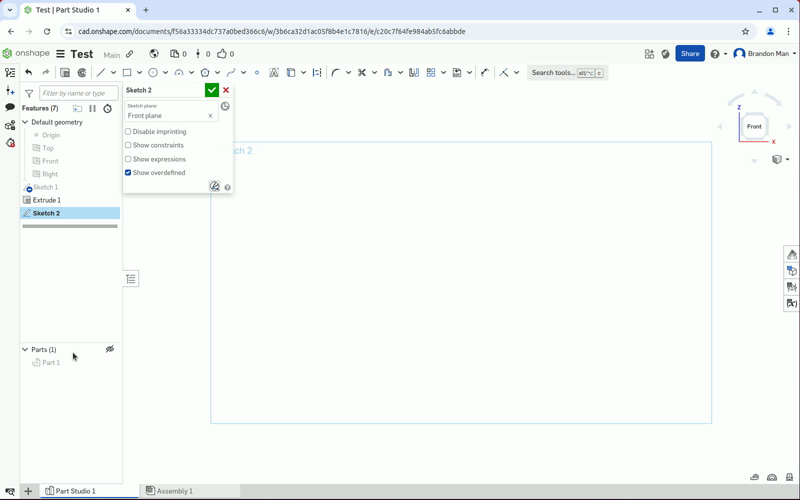
key(c)
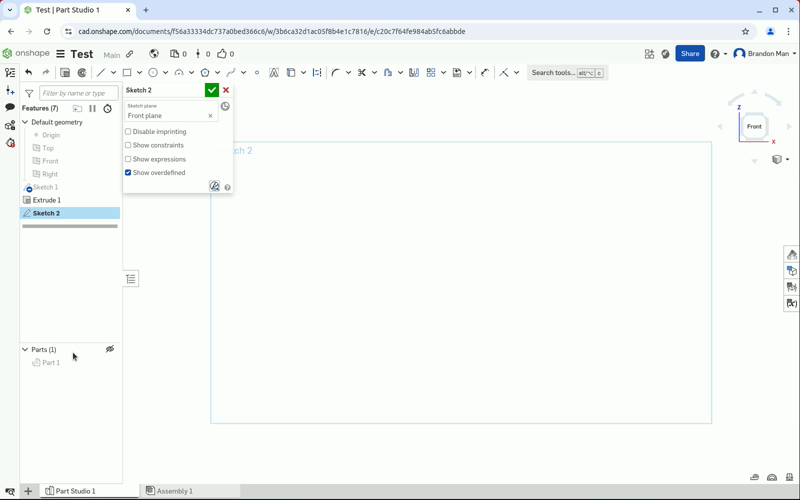
key_down(shift)
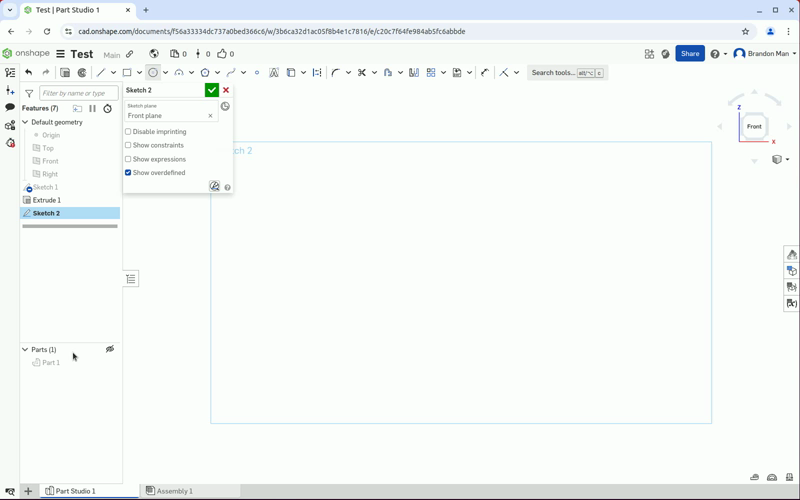
mouse_move(461, 282)
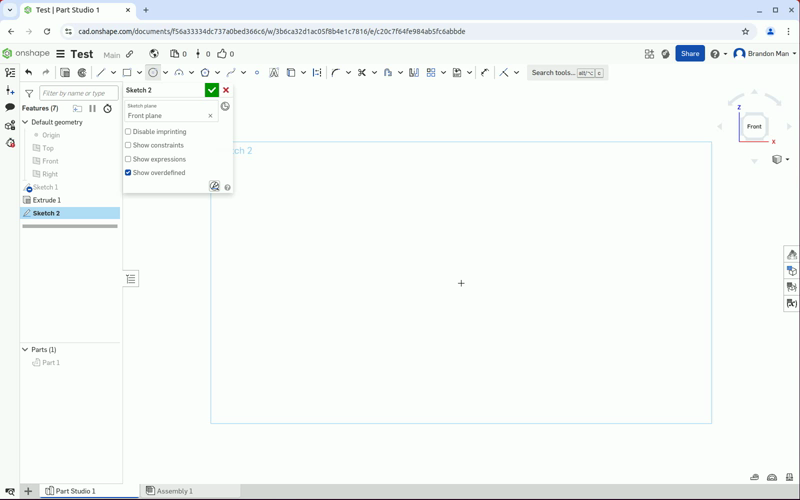
click(461, 282)
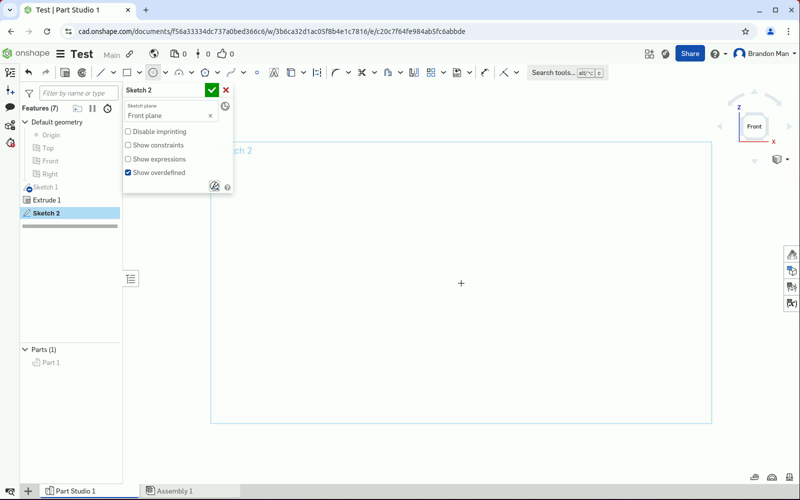
key_up(shift)
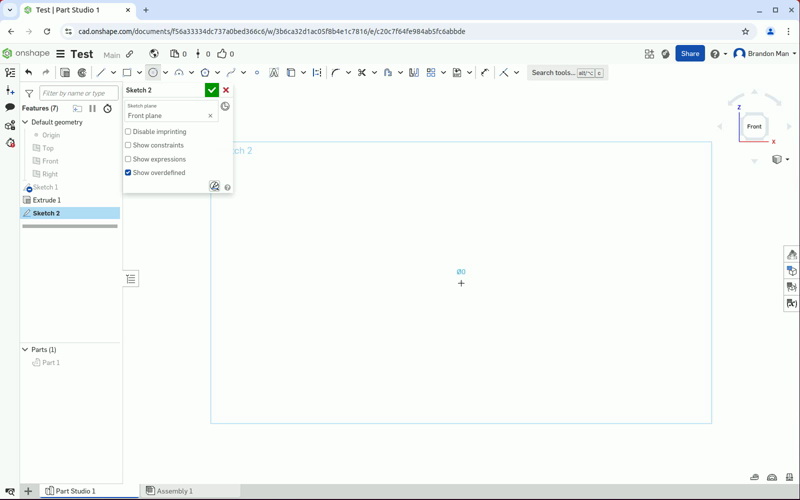
mouse_move(482, 282)
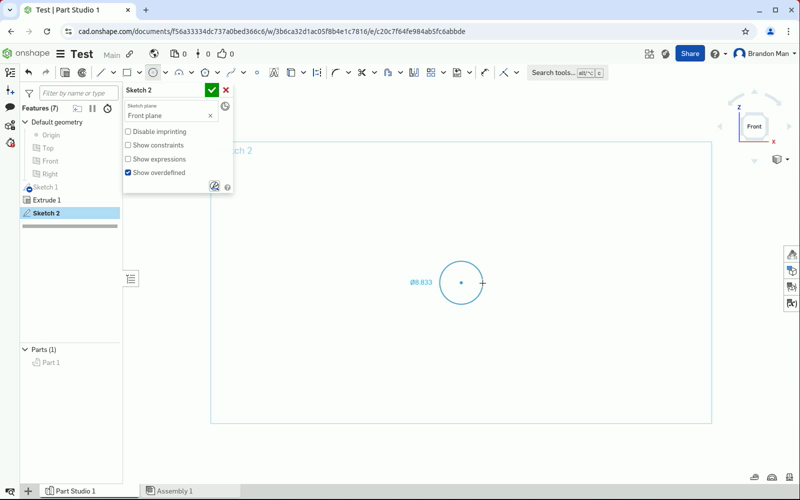
click(482, 282)
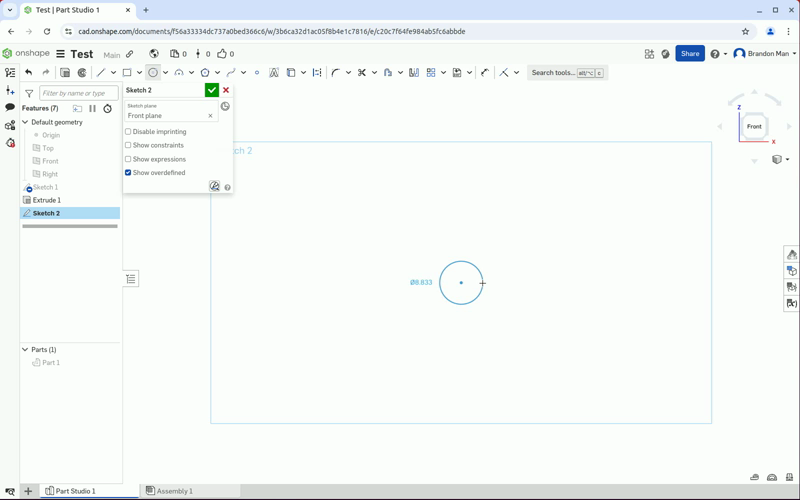
key(esc)
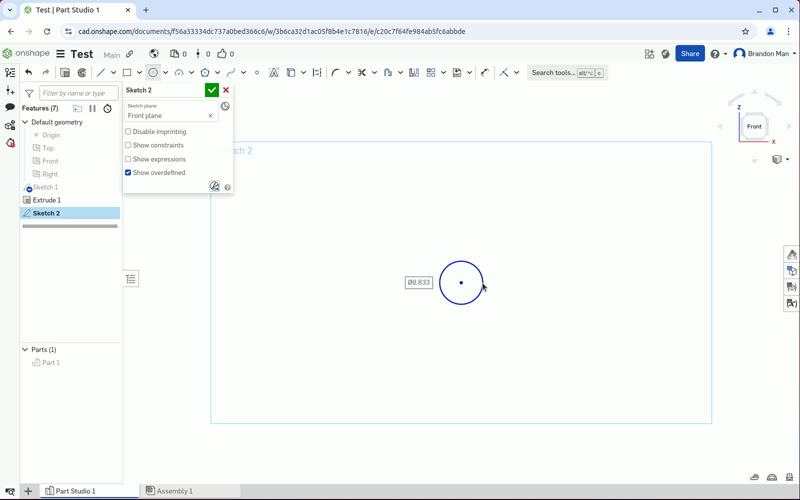
mouse_move(455, 298)
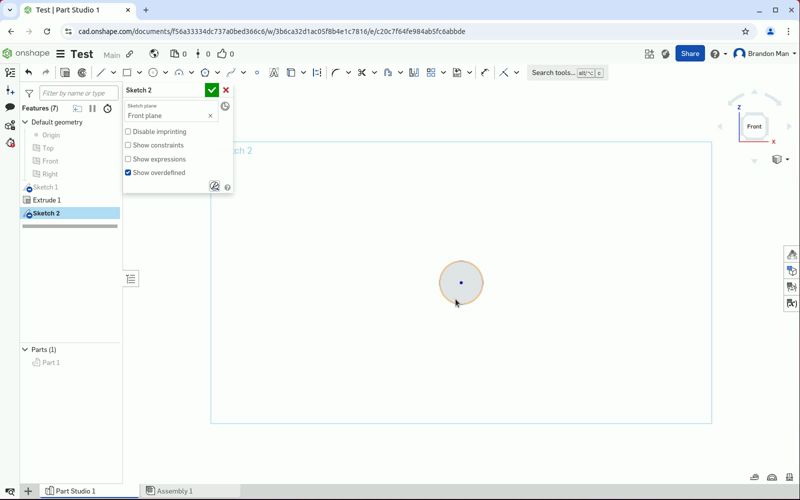
scroll(6)
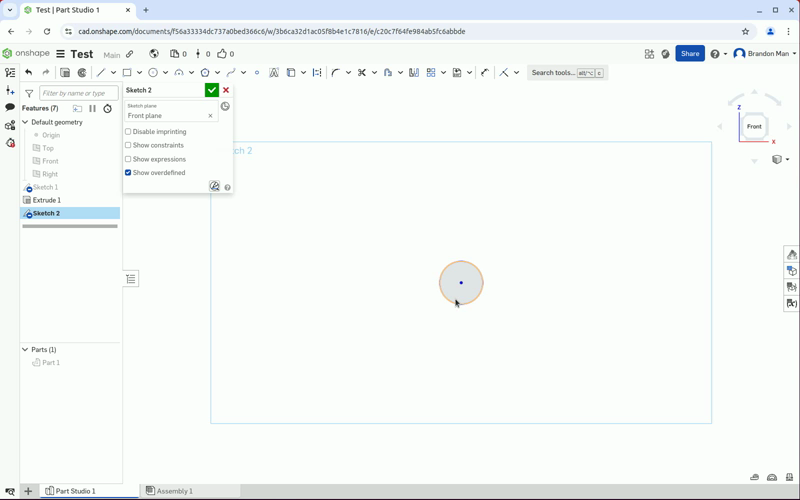
scroll(6)
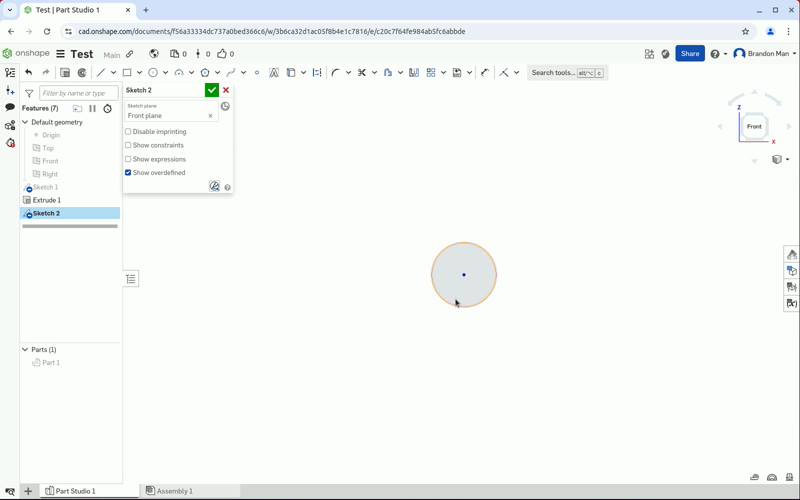
scroll(6)
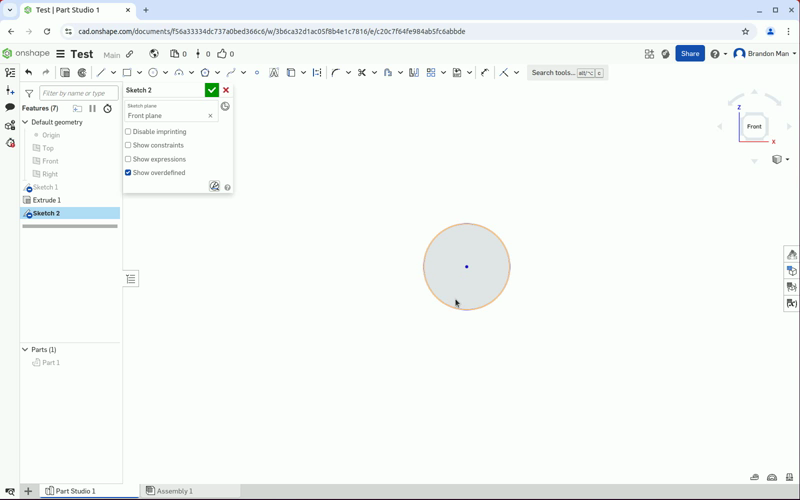
scroll(6)
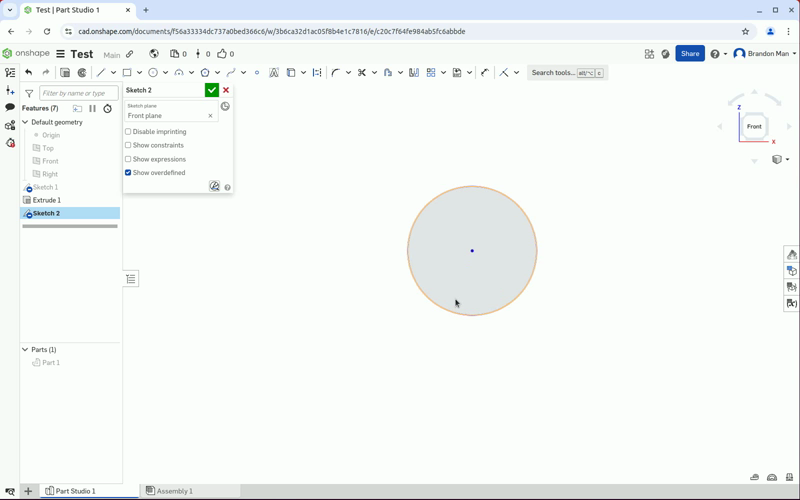
scroll(6)
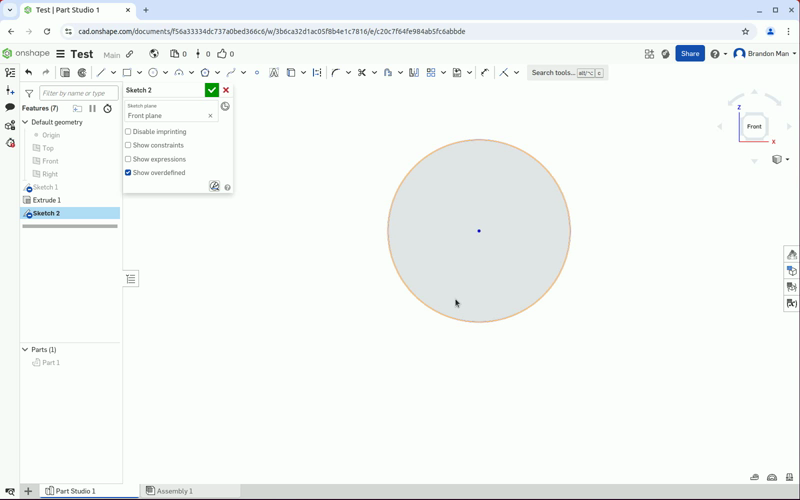
scroll(6)
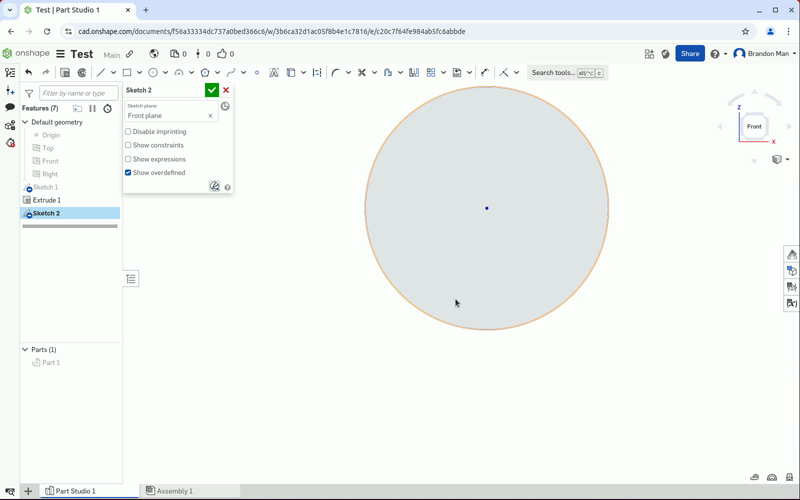
scroll(6)
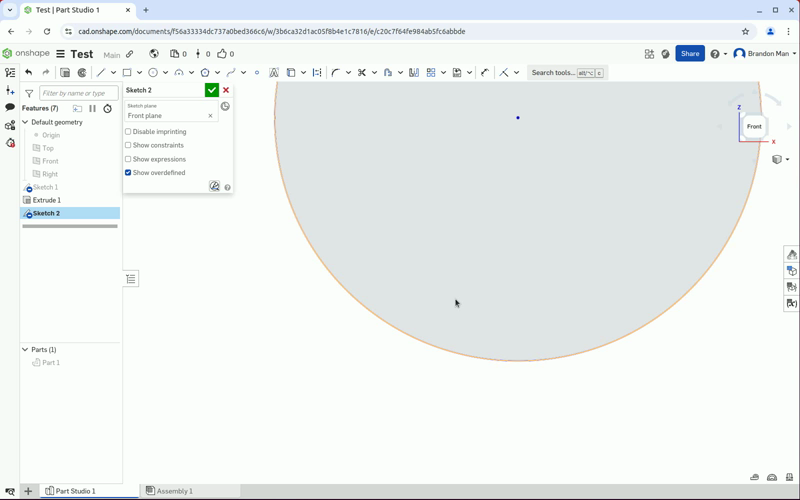
click(455, 298)
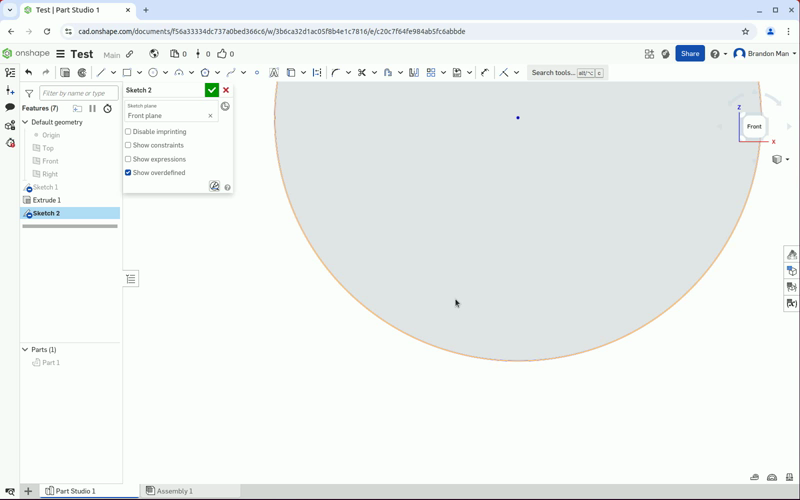
scroll(-6)
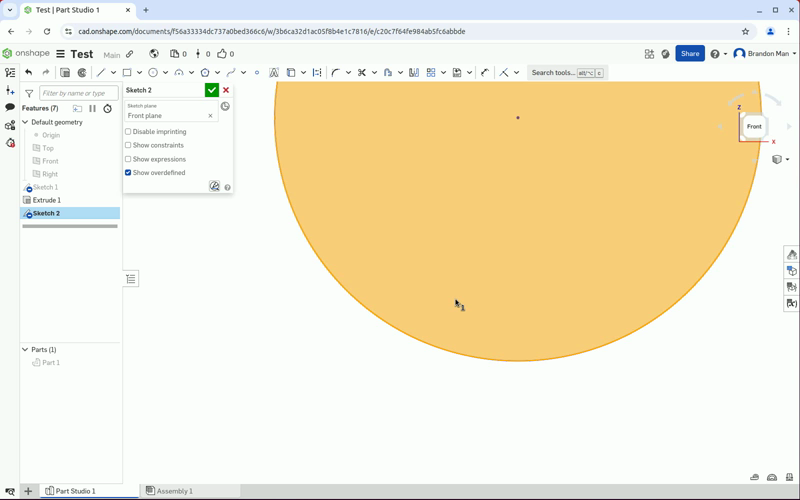
scroll(-6)
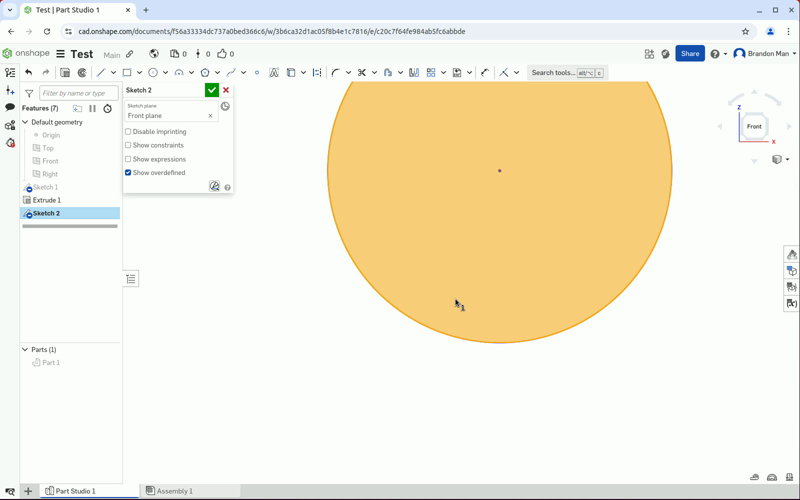
scroll(-6)
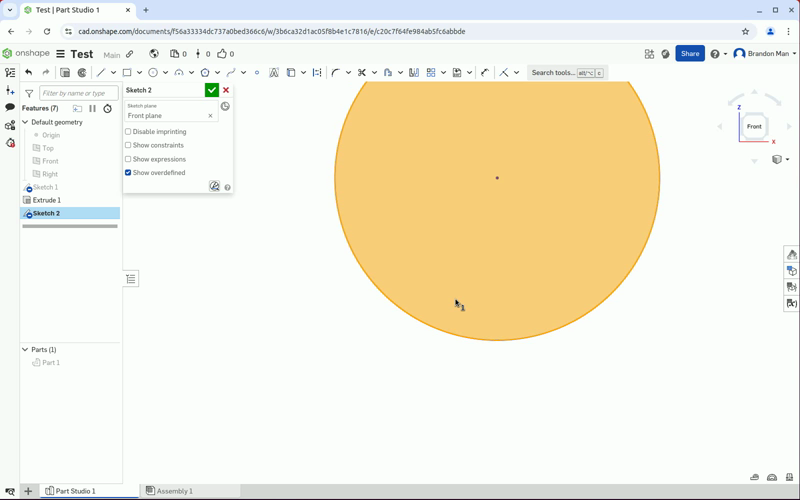
scroll(-6)
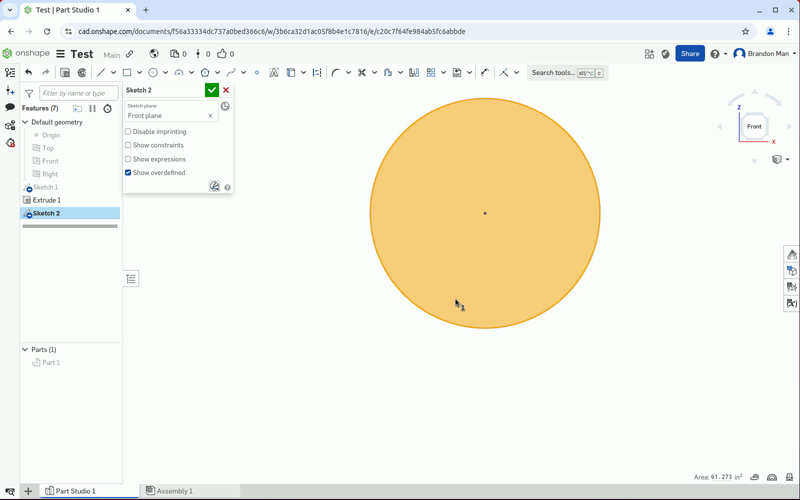
scroll(-6)
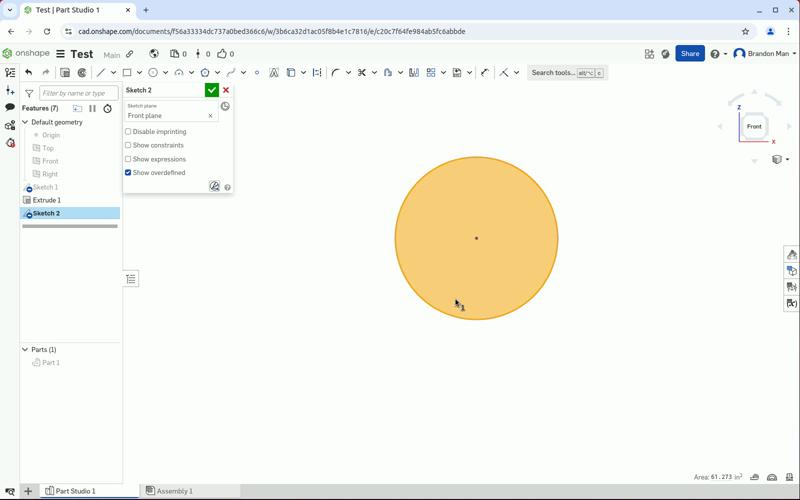
scroll(-6)
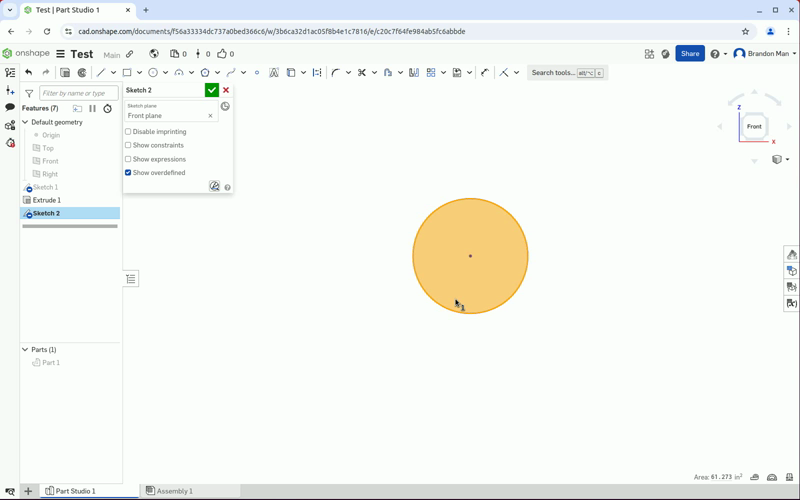
scroll(-6)
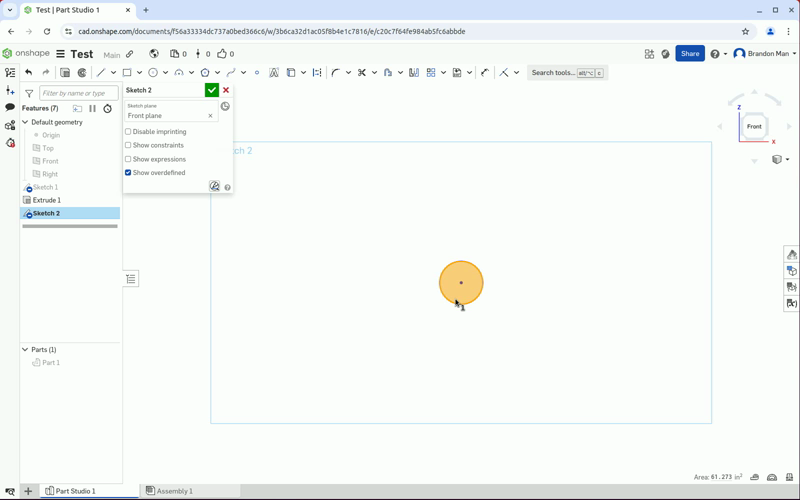
mouse_move(73, 352)
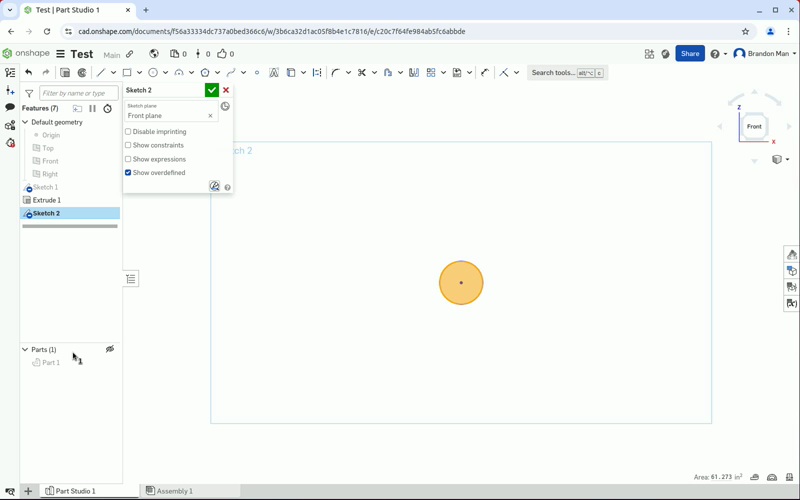
key(shift+y)
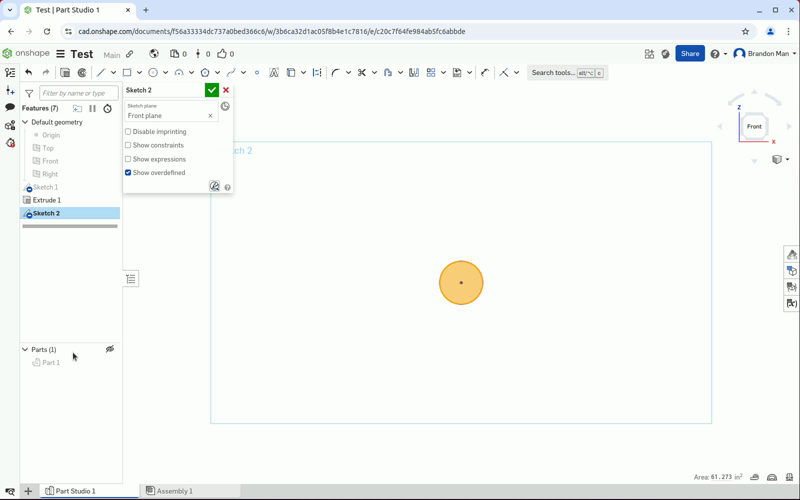
key(shift+e)
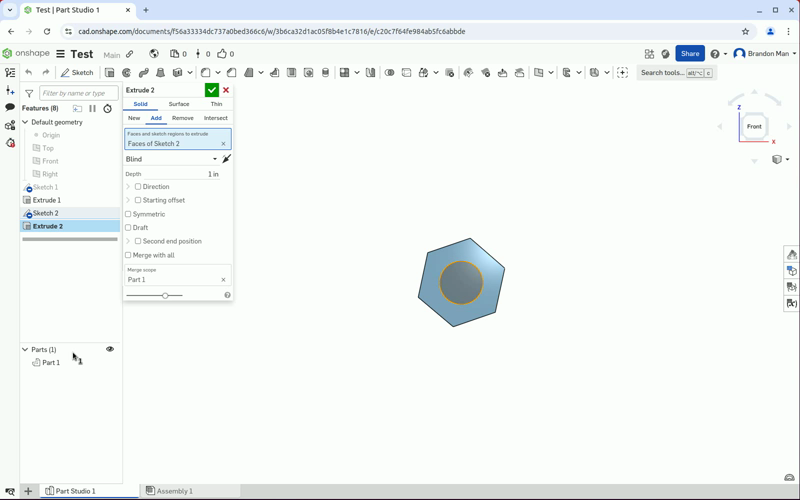
mouse_move(143, 106)
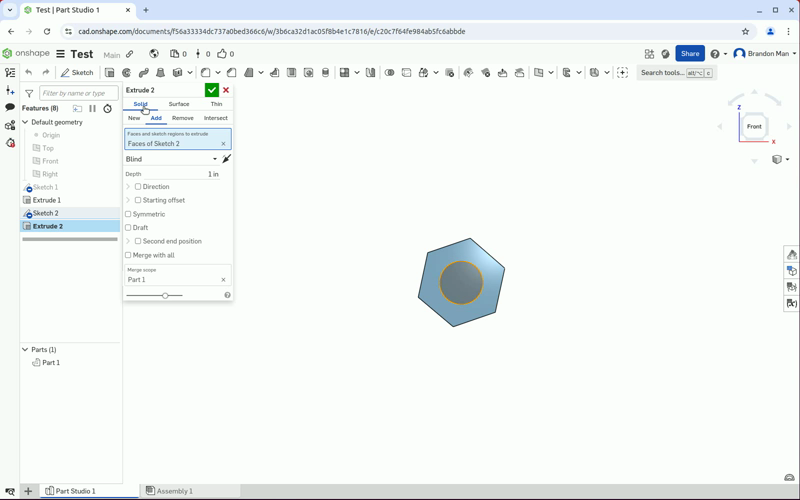
click(143, 106)
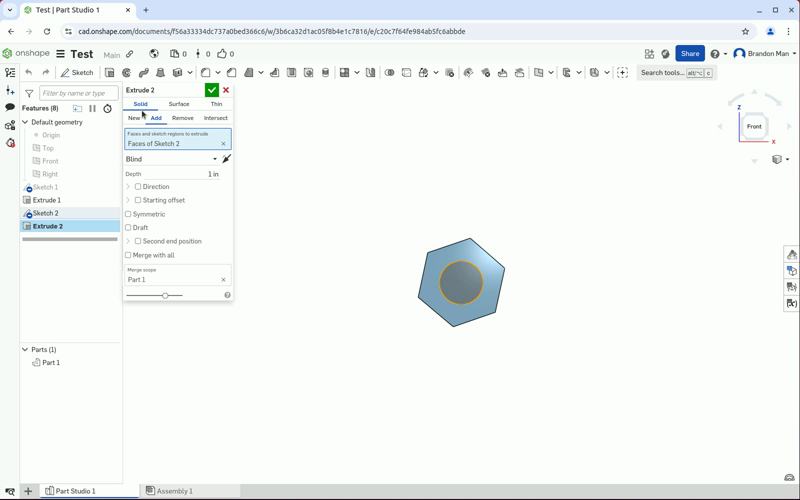
mouse_move(137, 120)
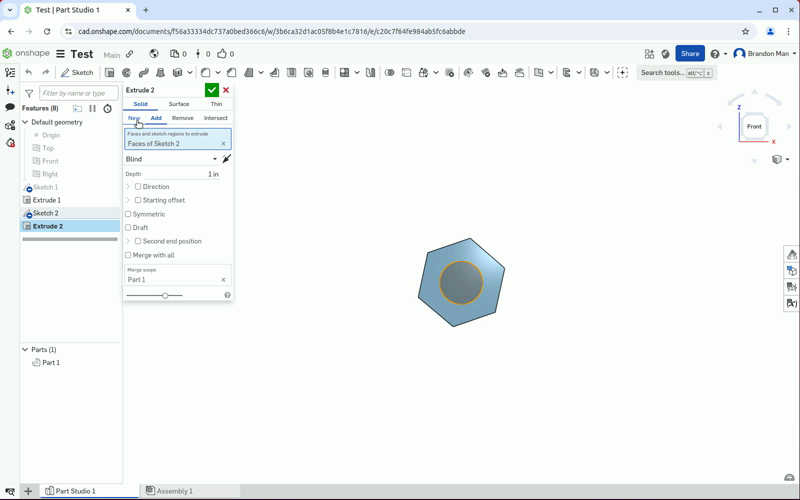
click(137, 120)
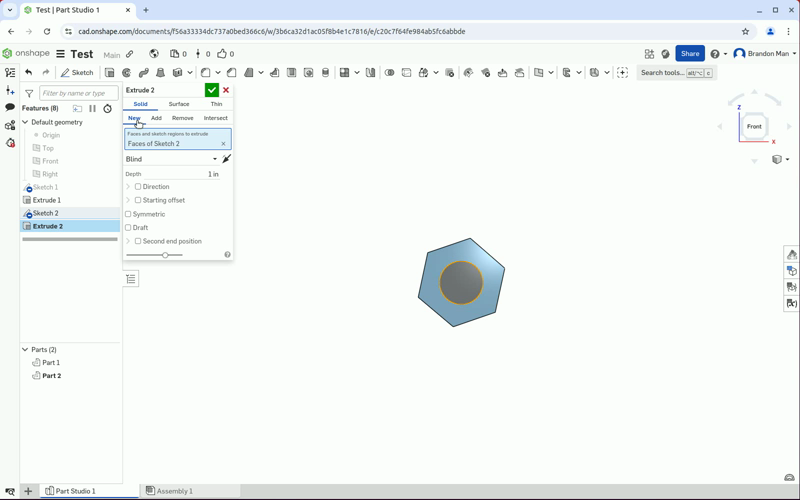
key(tab, 4)
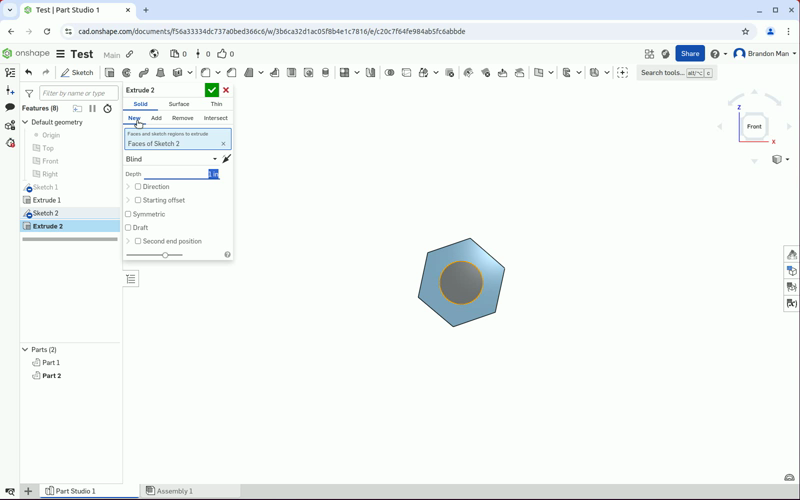
text(23.108)
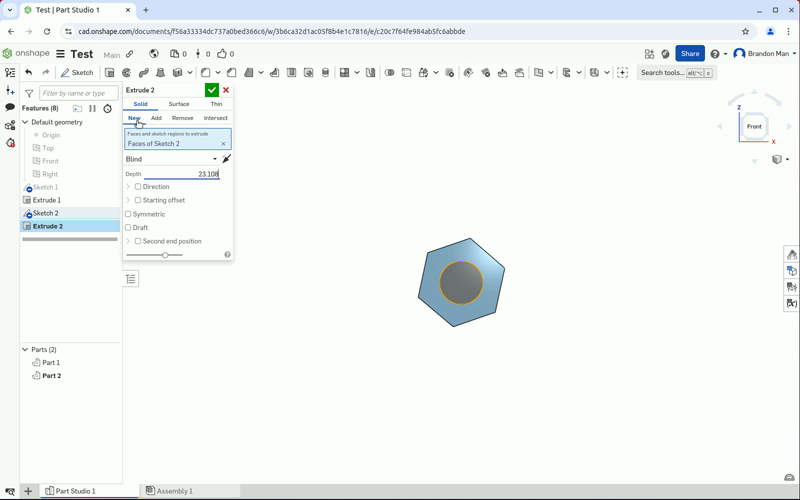
key(enter)
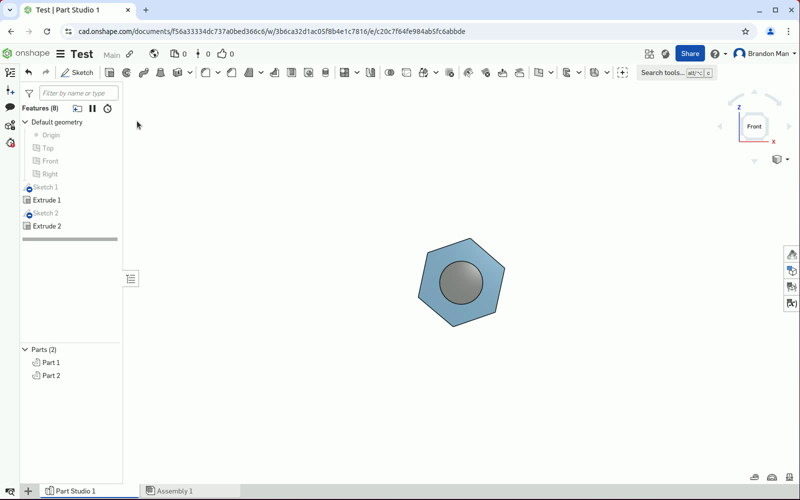
key(shift+h)
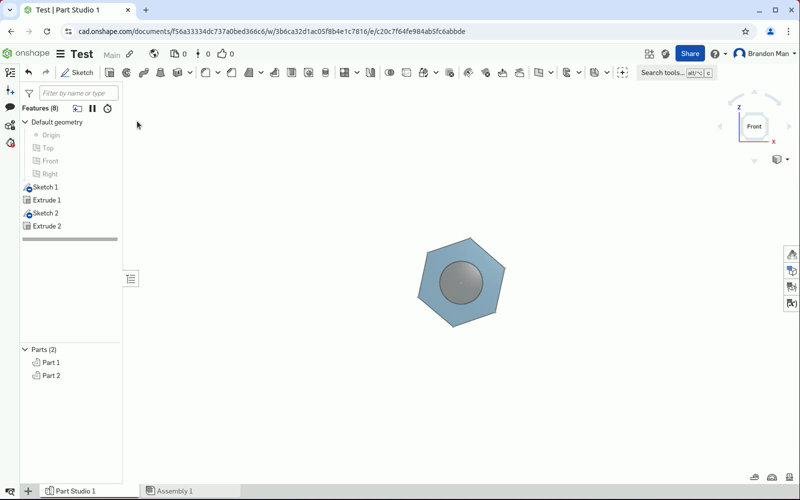
key(shift+h)
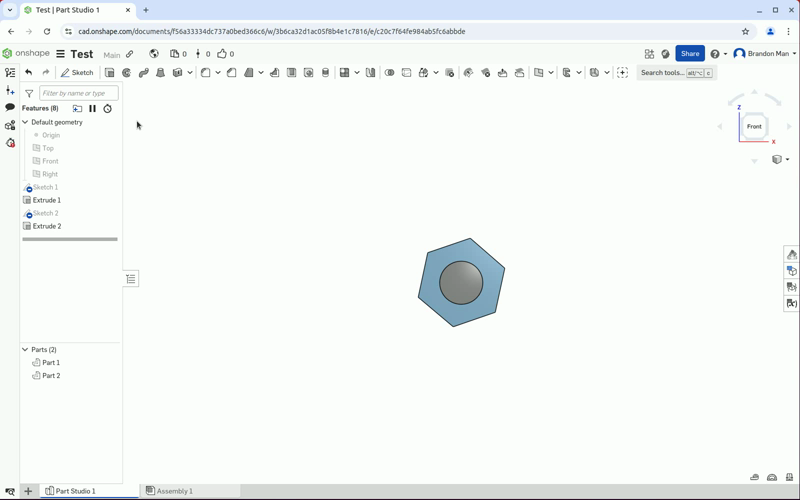
mouse_move(73, 189)
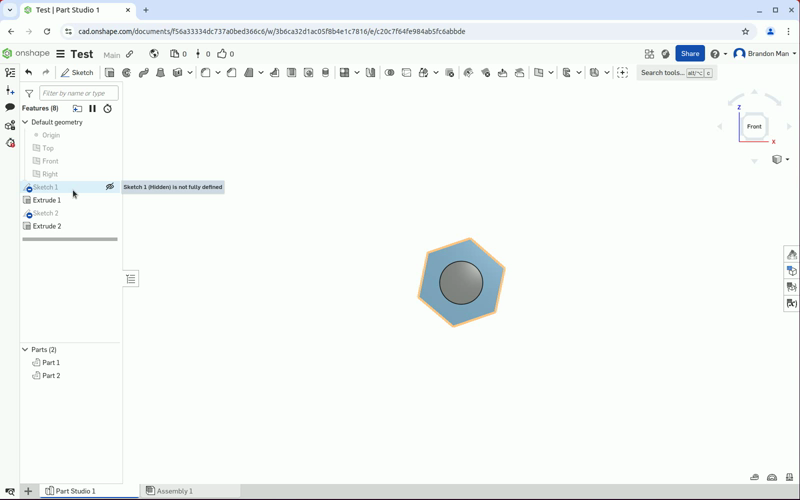
click(73, 189)
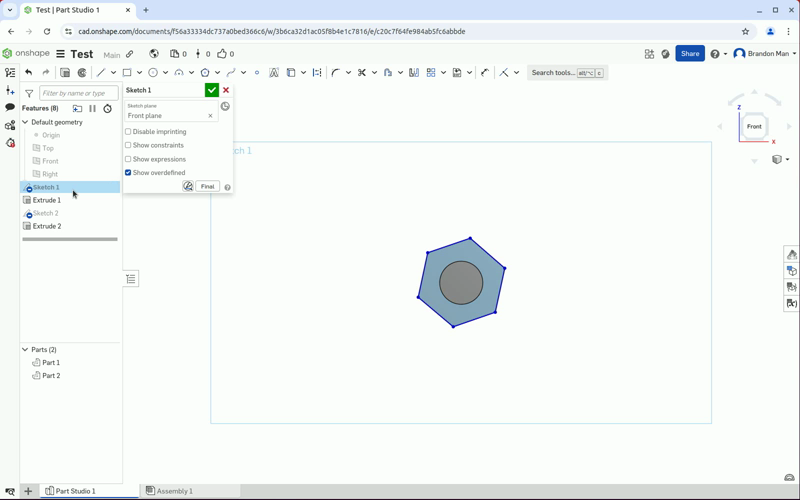
mouse_move(229, 92)
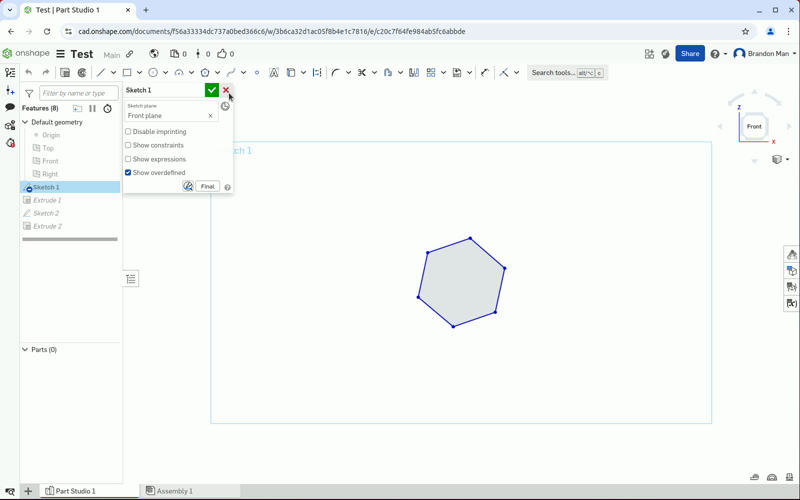
click(229, 92)
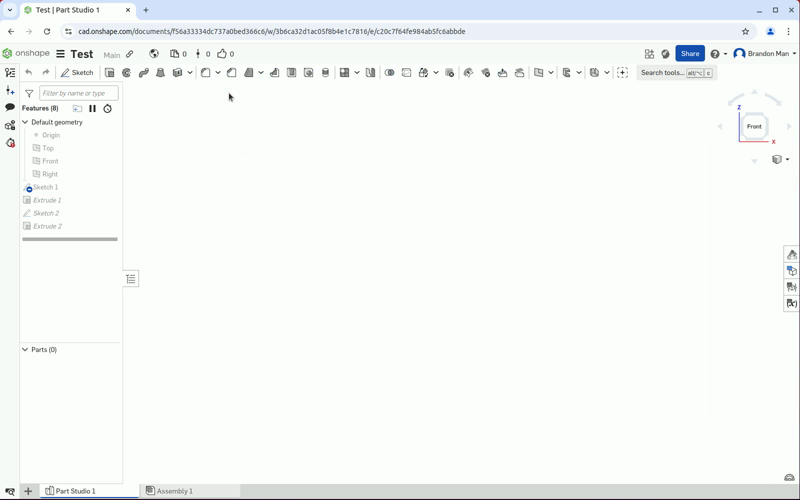
mouse_move(541, 75)
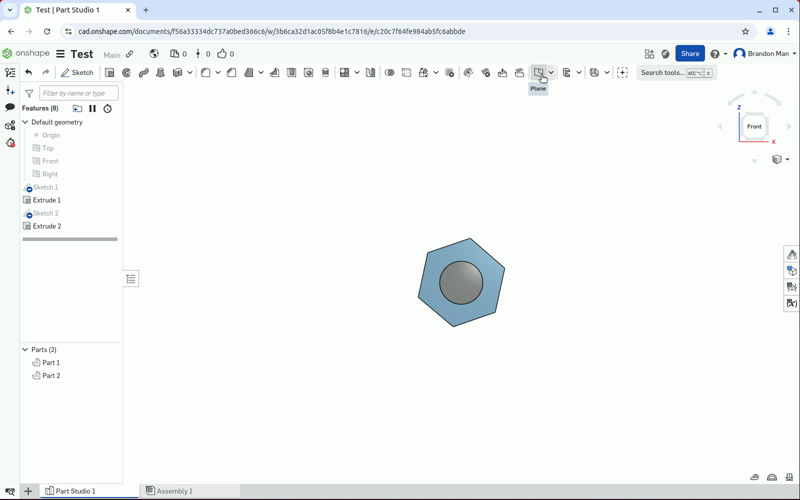
click(541, 75)
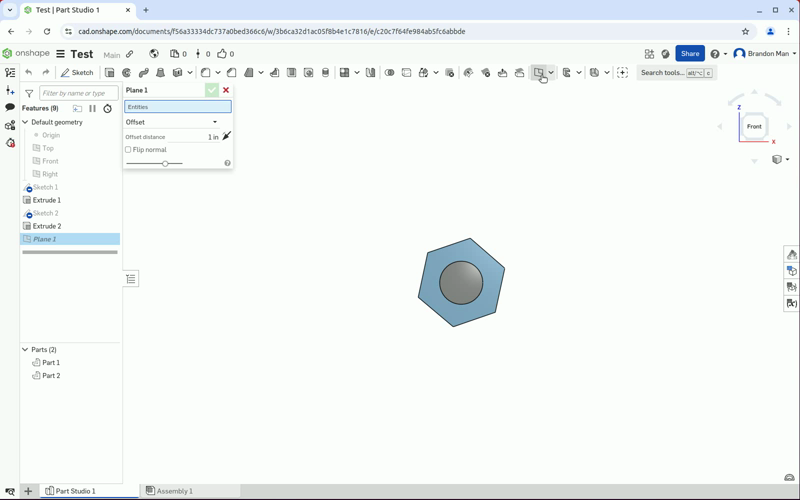
mouse_move(73, 163)
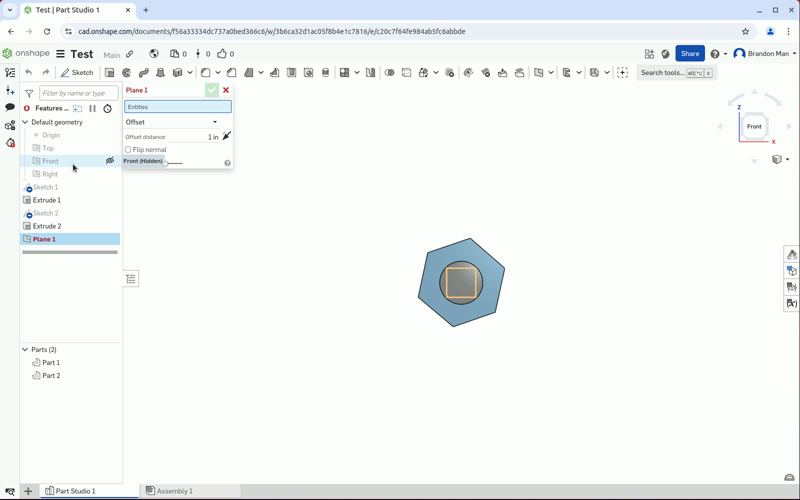
click(73, 163)
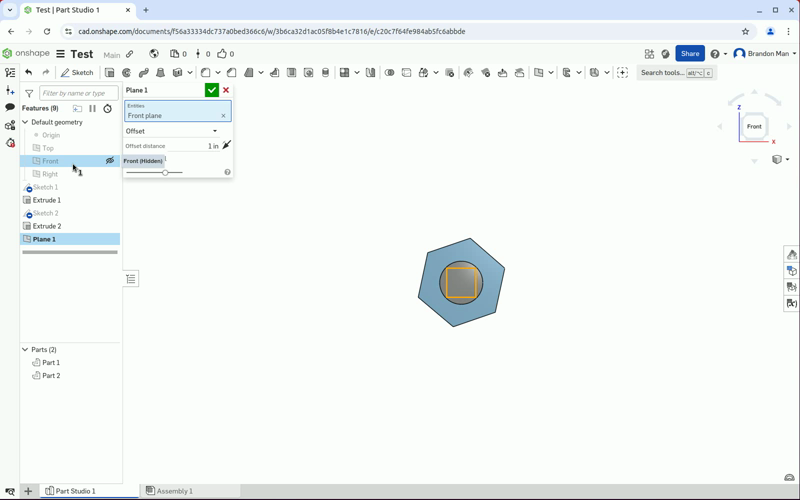
key(tab, 2)
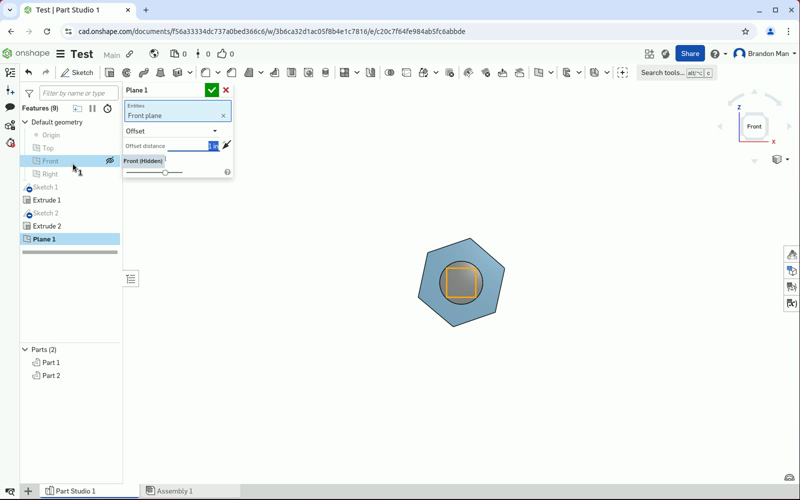
text(23.108)
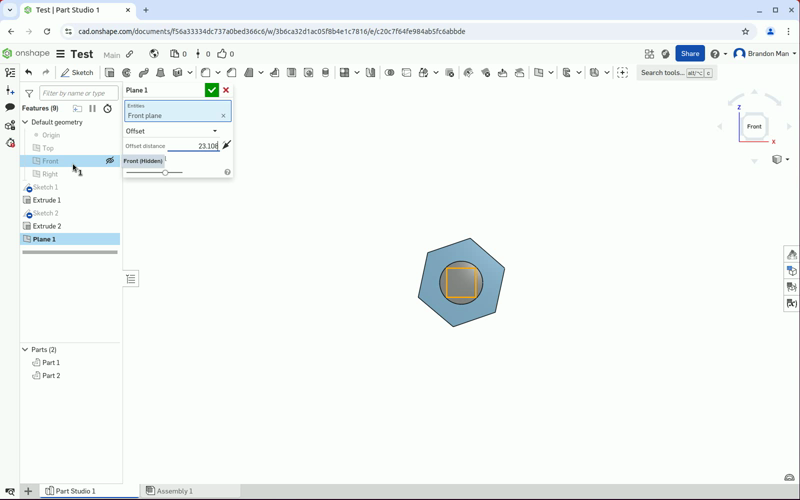
key(enter, 2)
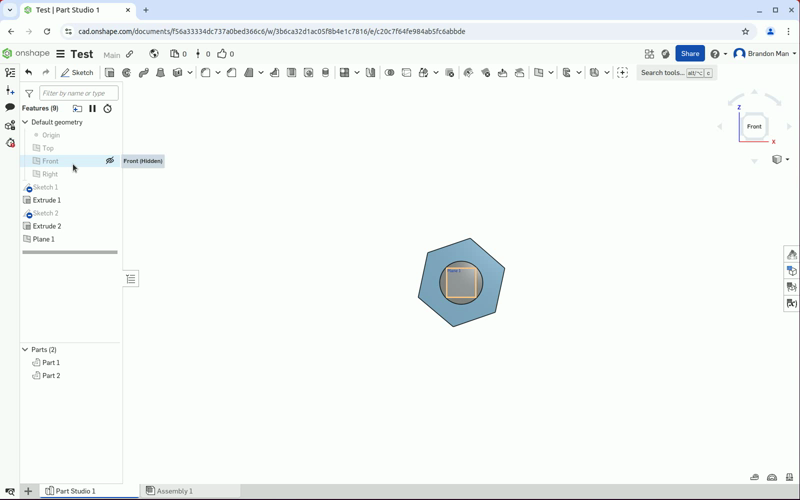
key(shift+s)
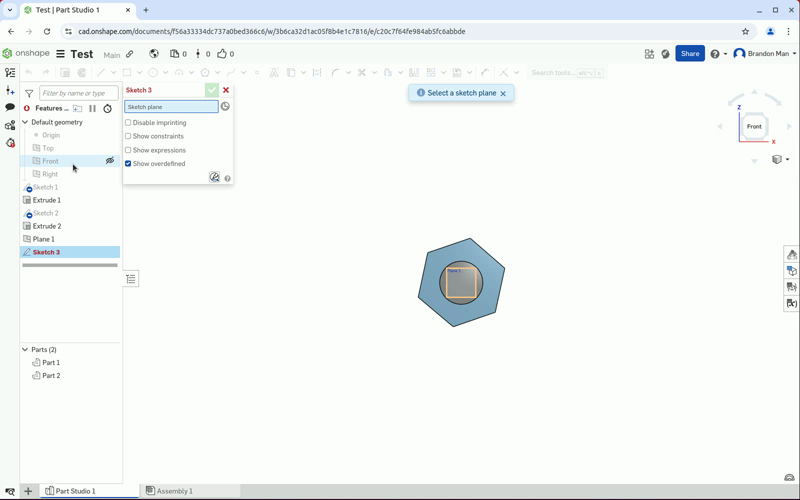
mouse_move(73, 241)
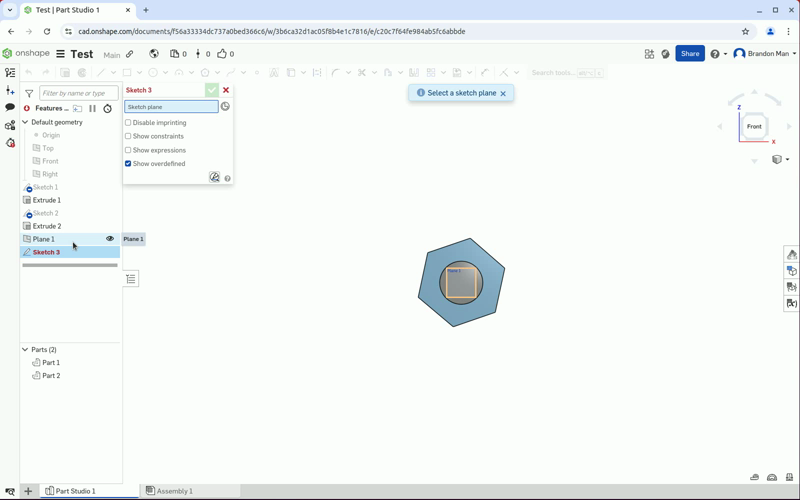
click(73, 241)
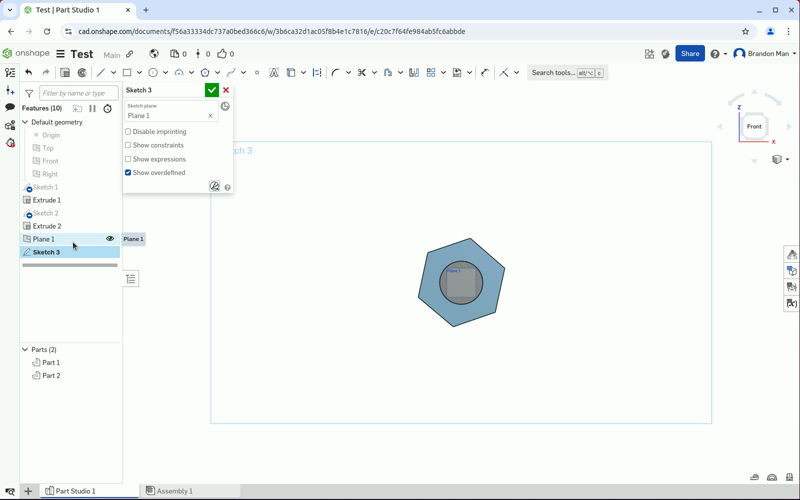
mouse_move(73, 352)
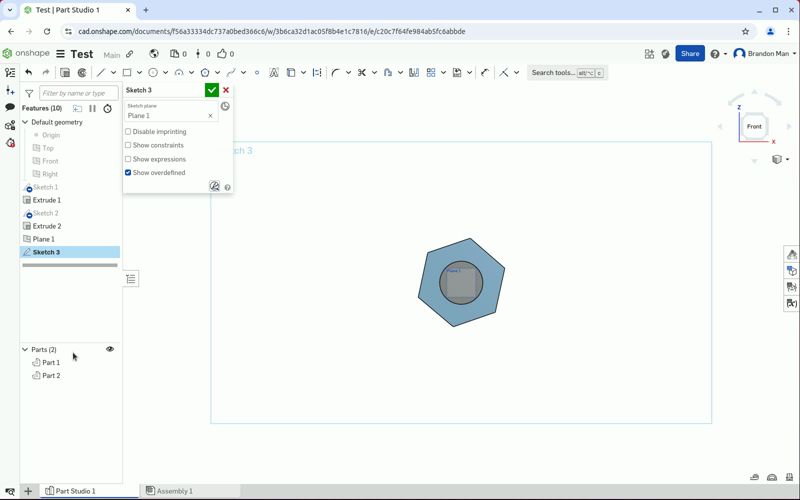
key(y)
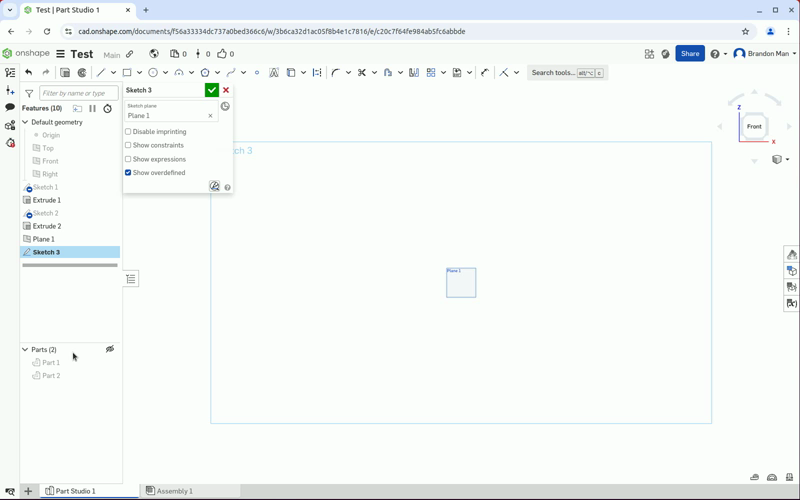
key(c)
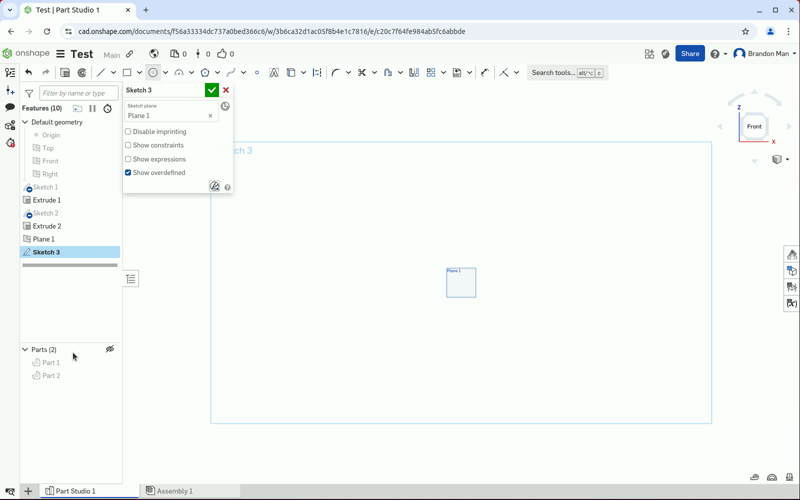
key_down(shift)
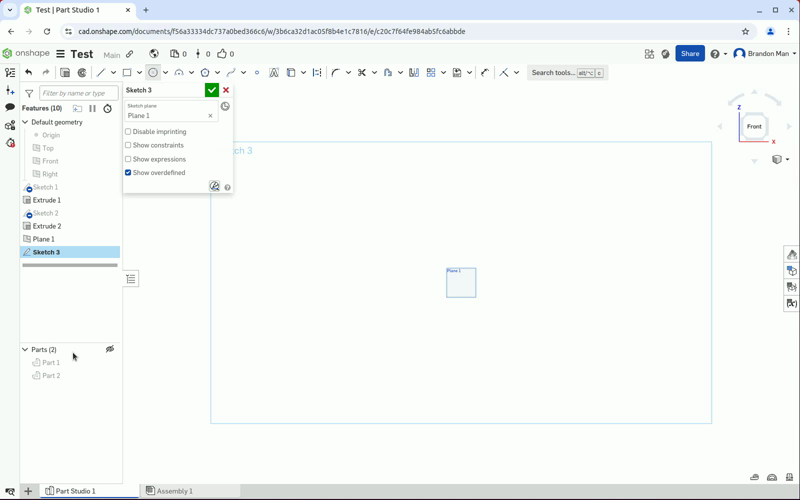
mouse_move(461, 282)
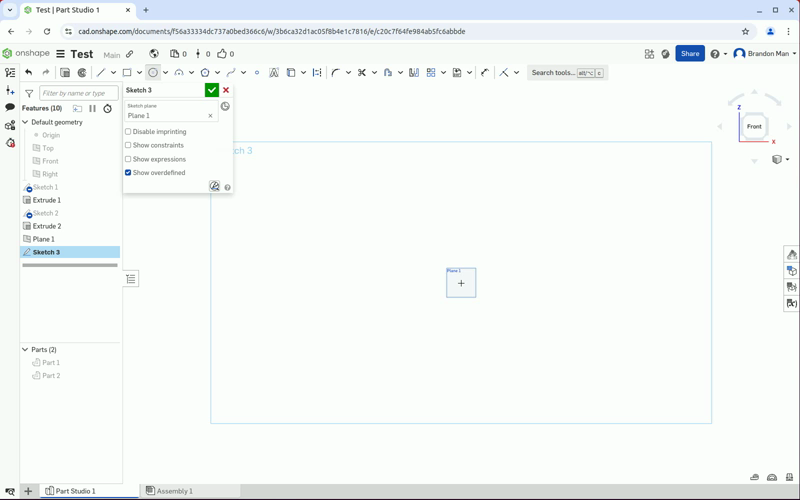
click(461, 282)
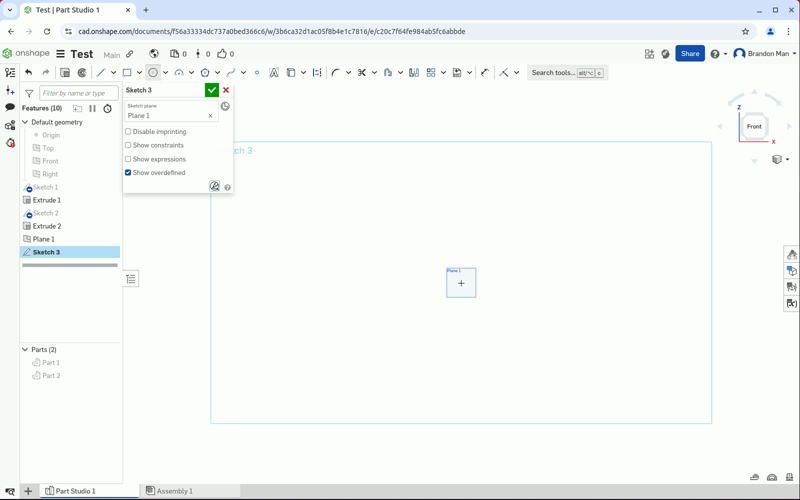
key_up(shift)
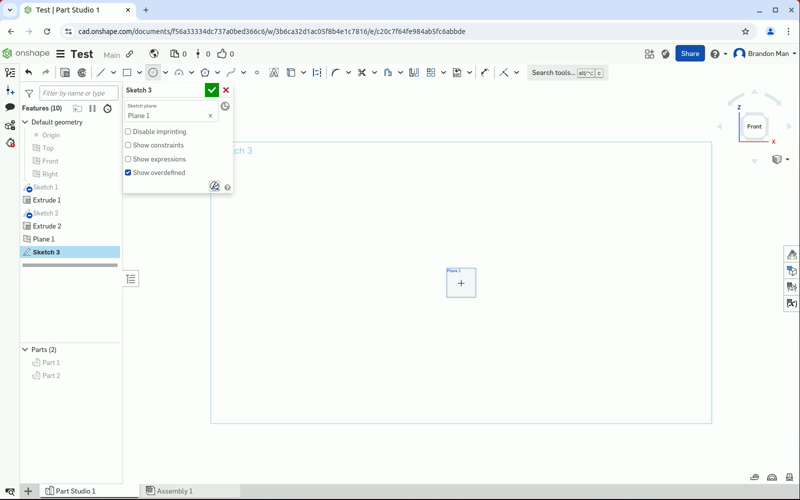
mouse_move(471, 282)
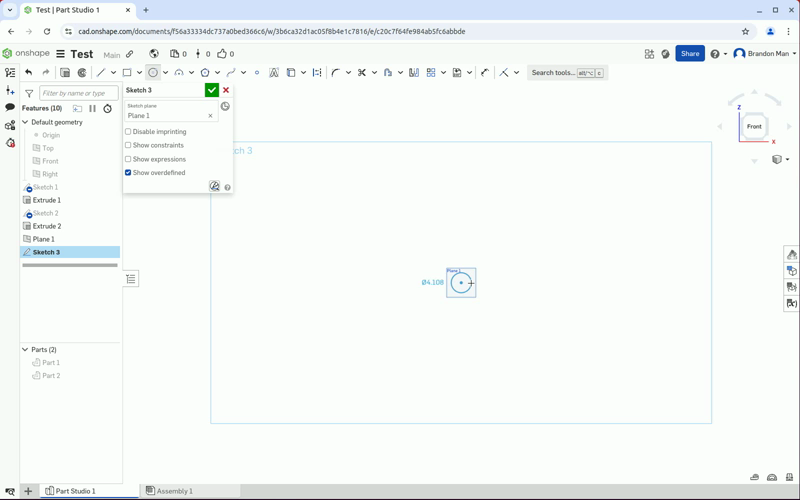
click(471, 282)
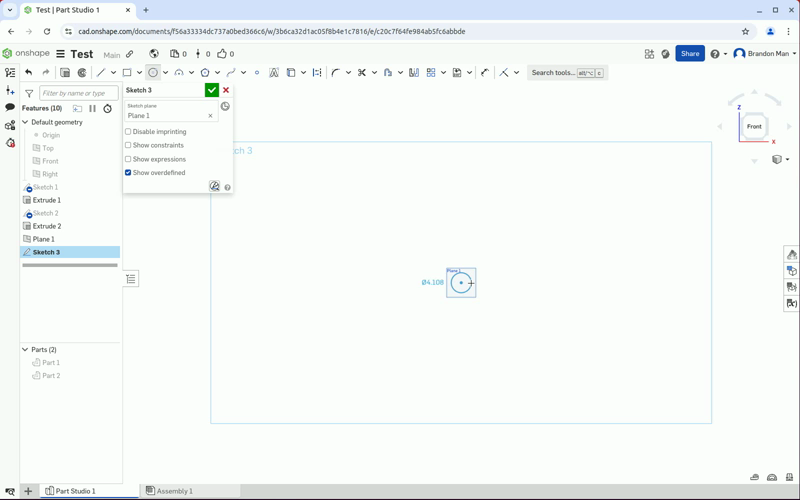
key(esc)
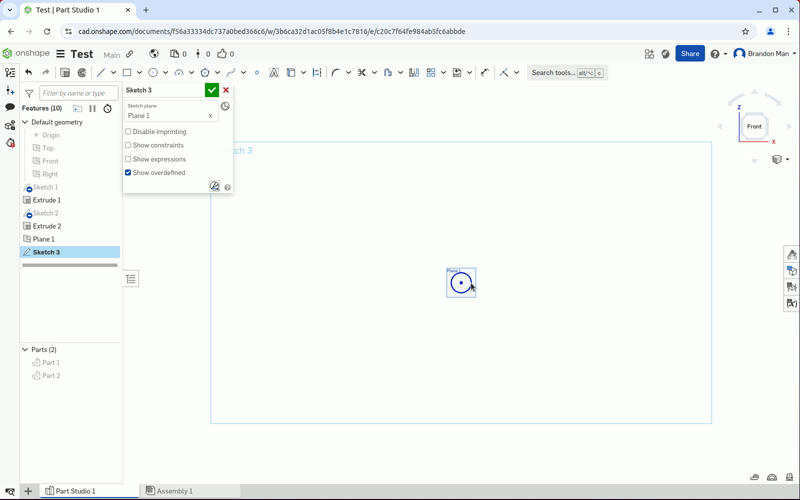
mouse_move(456, 290)
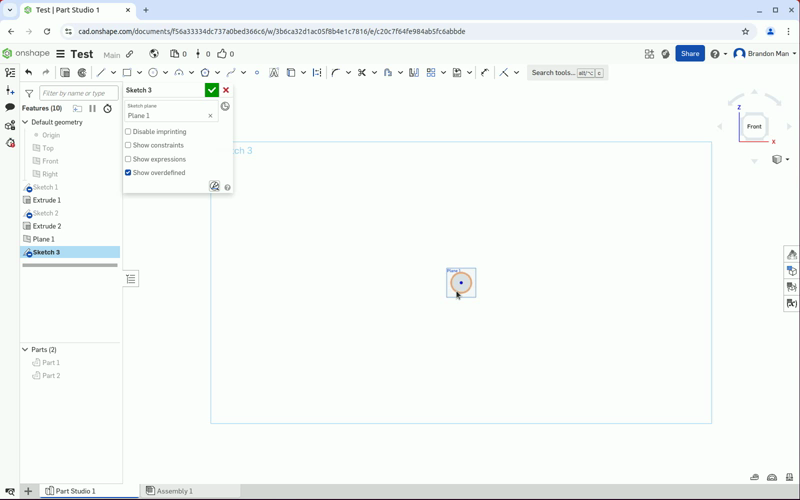
scroll(6)
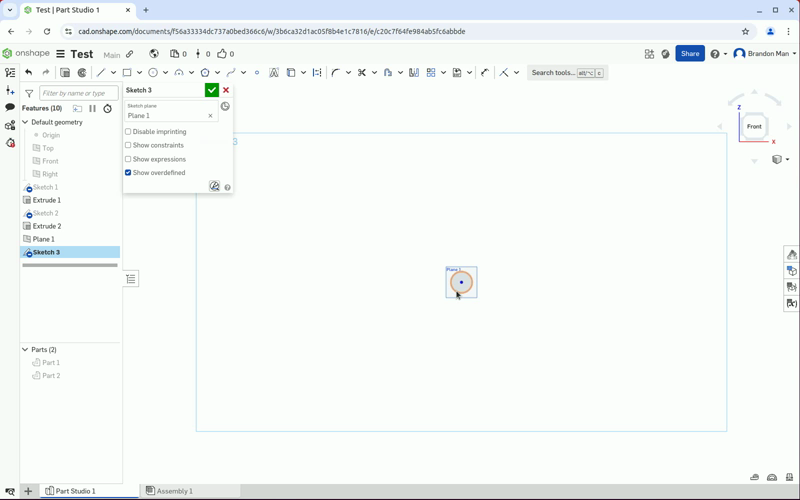
scroll(6)
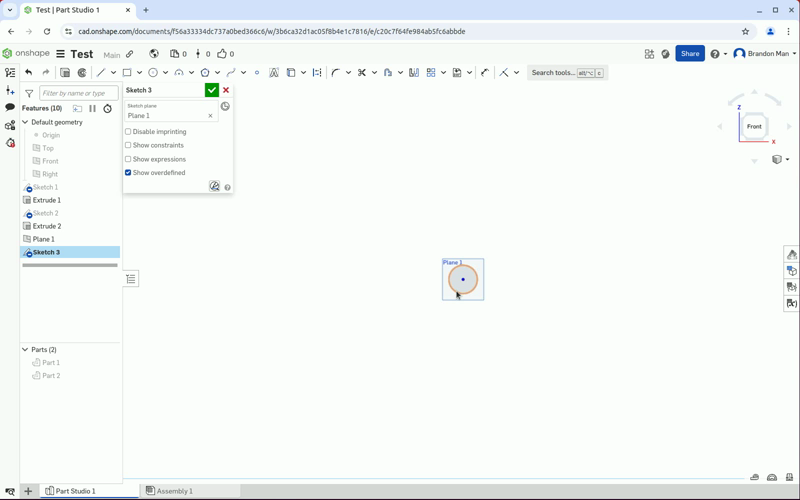
scroll(6)
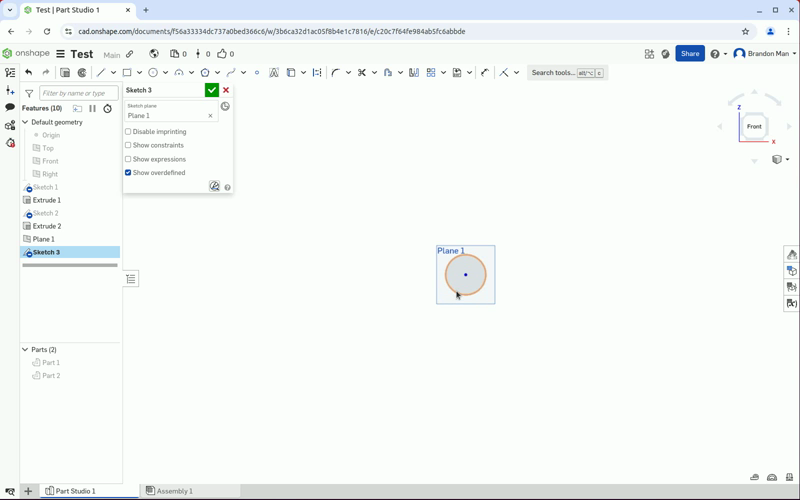
scroll(6)
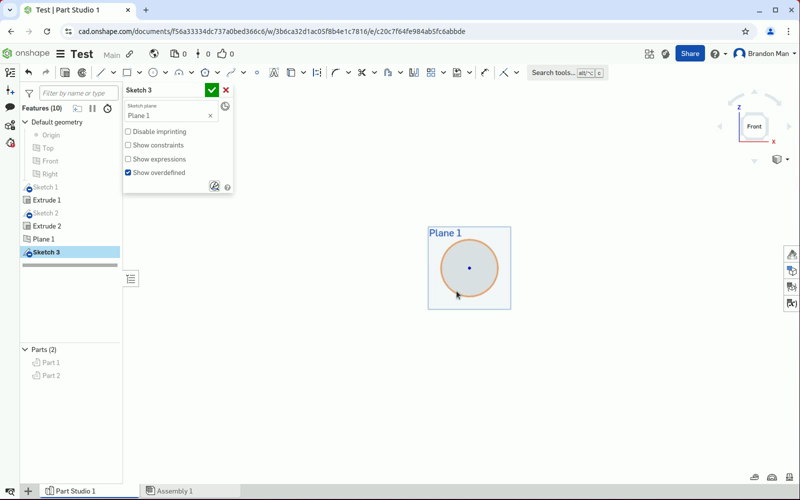
scroll(6)
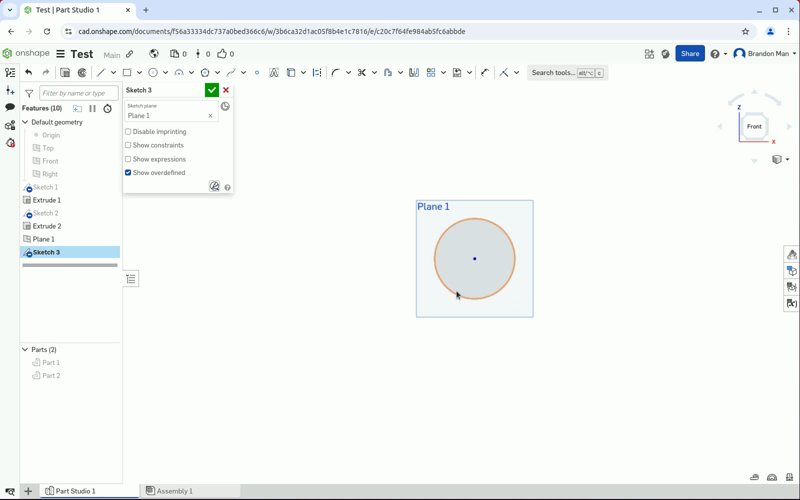
scroll(6)
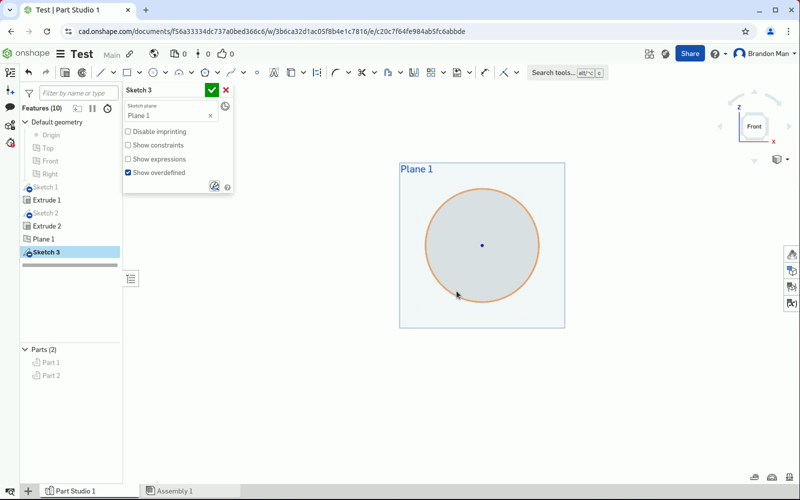
scroll(6)
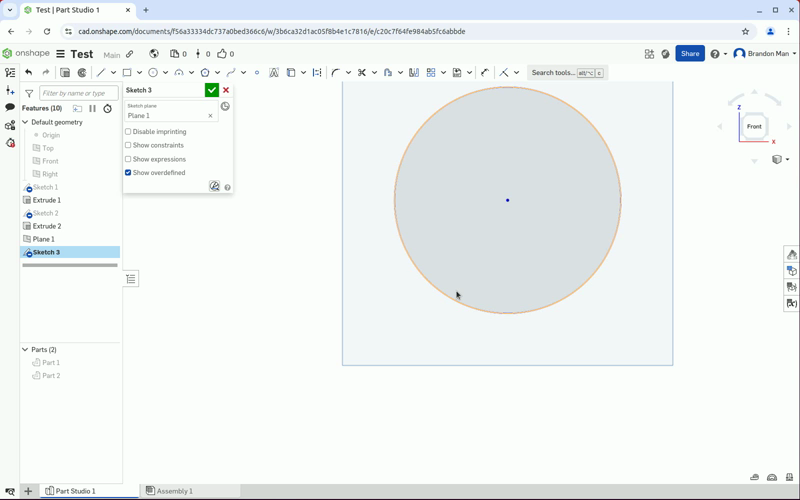
click(456, 290)
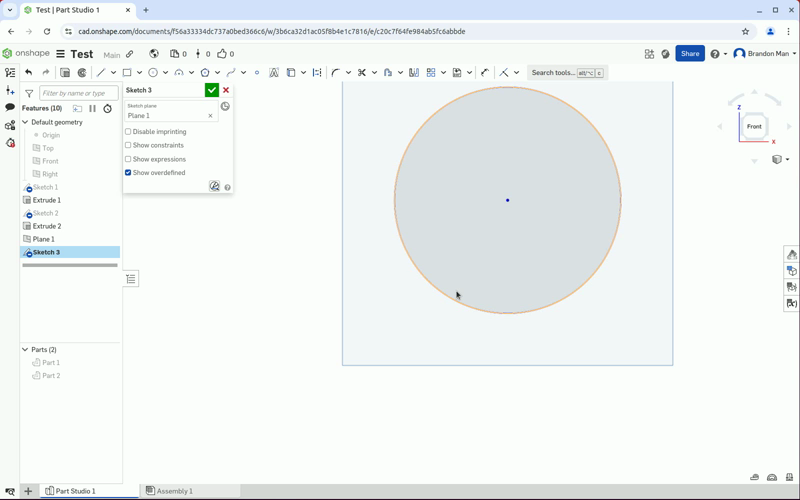
scroll(-6)
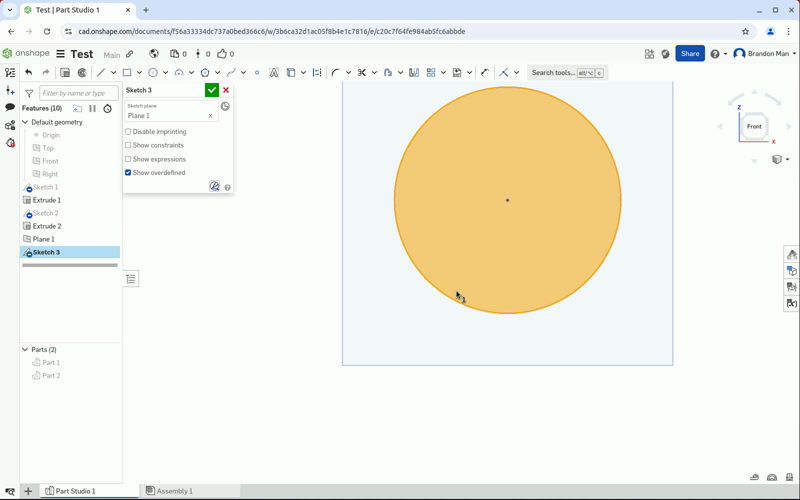
scroll(-6)
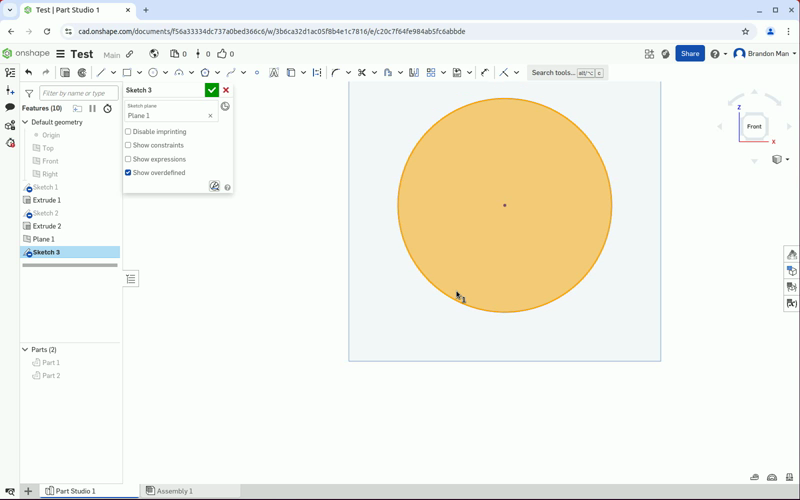
scroll(-6)
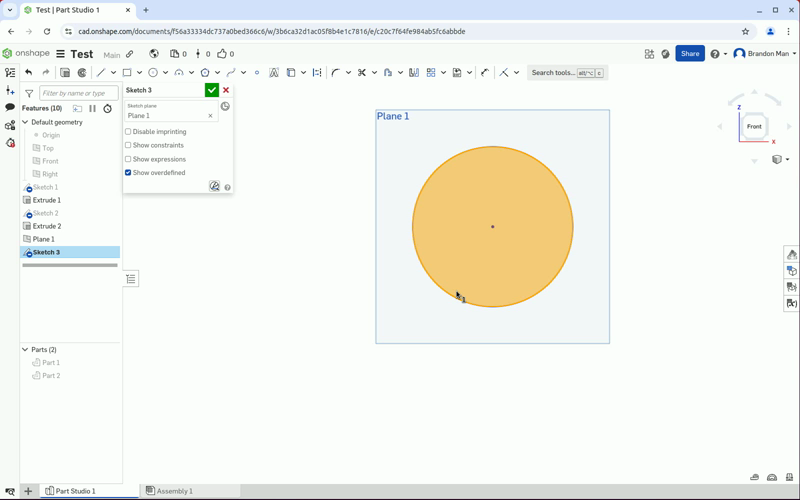
scroll(-6)
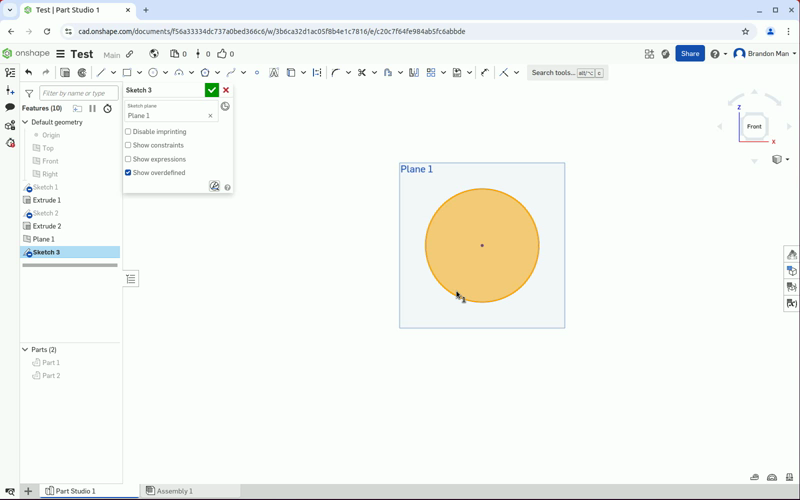
scroll(-6)
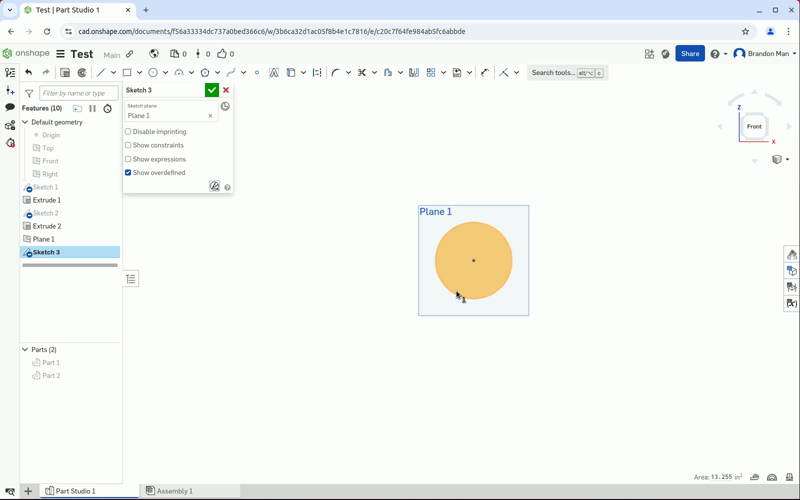
scroll(-6)
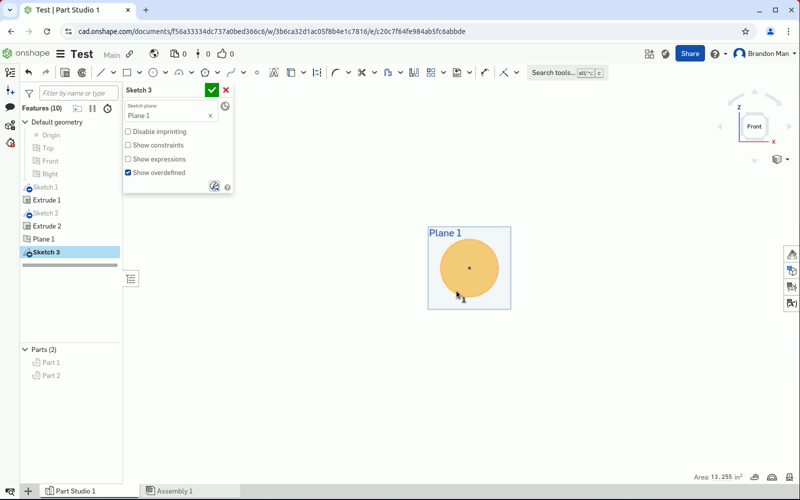
scroll(-6)
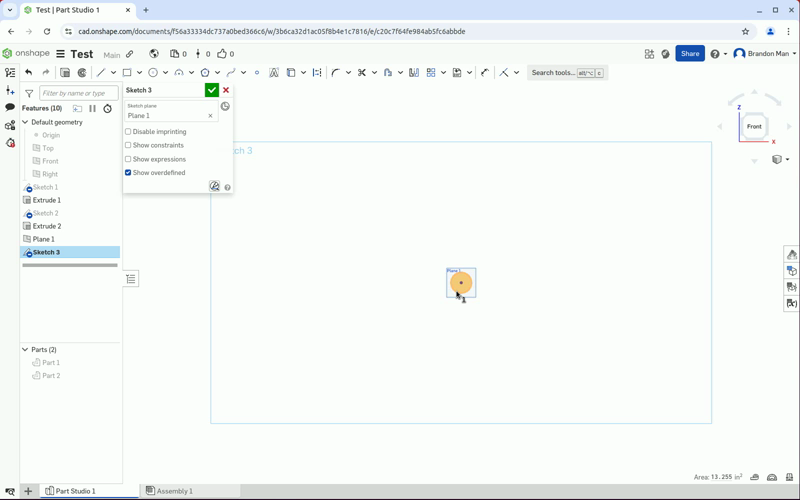
mouse_move(73, 352)
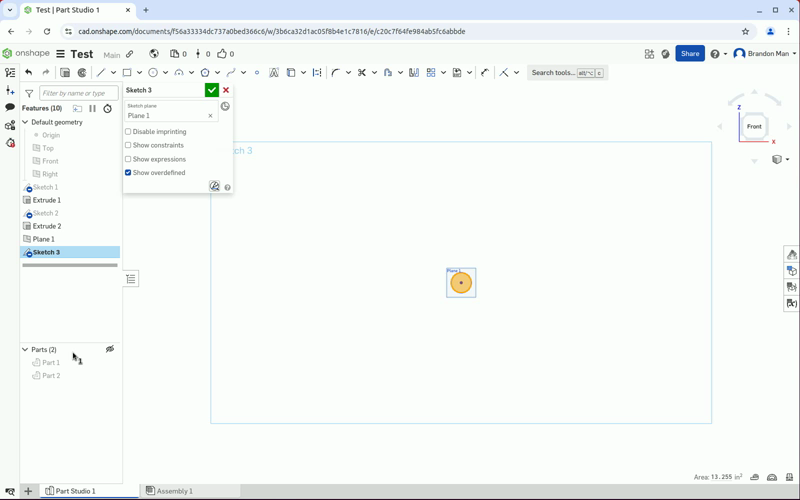
key(shift+y)
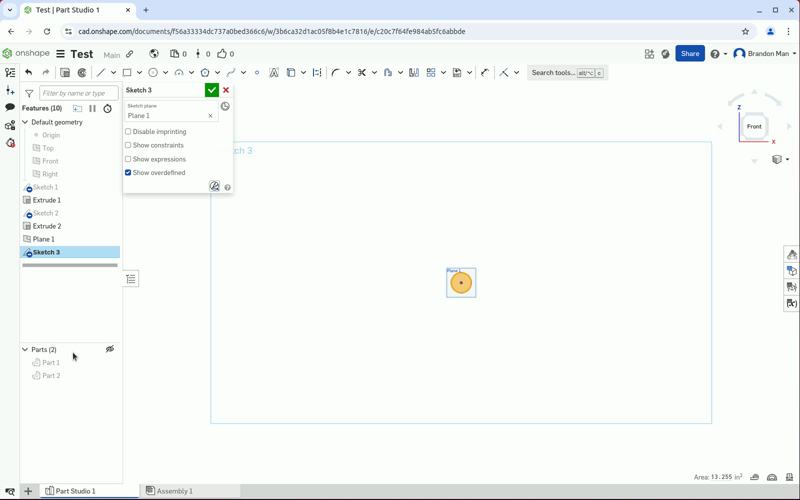
key(shift+e)
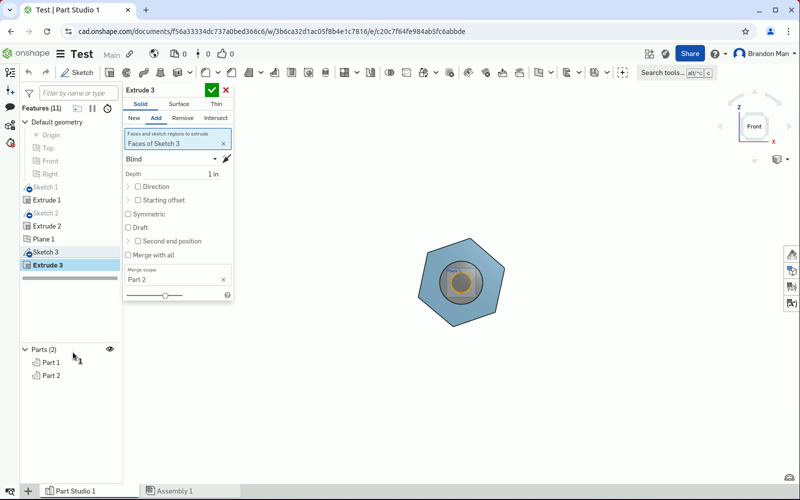
mouse_move(143, 106)
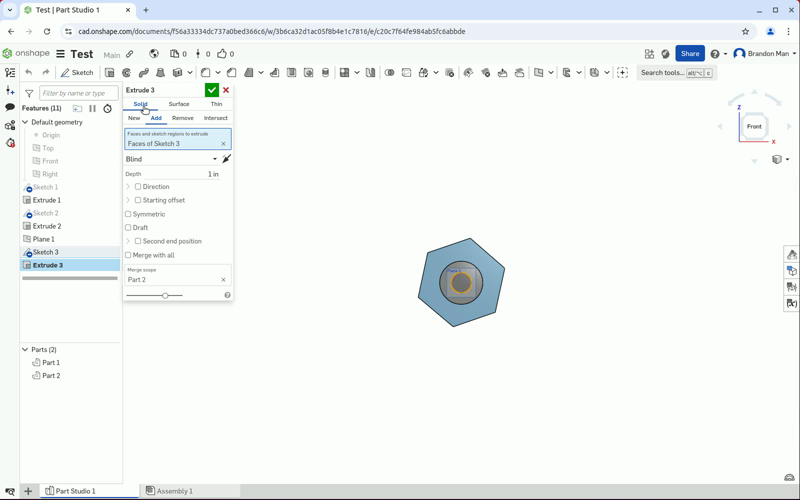
click(143, 106)
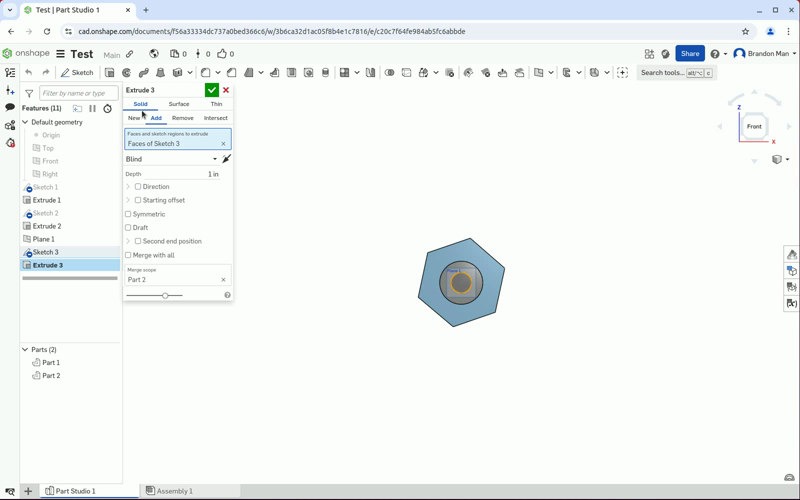
mouse_move(137, 120)
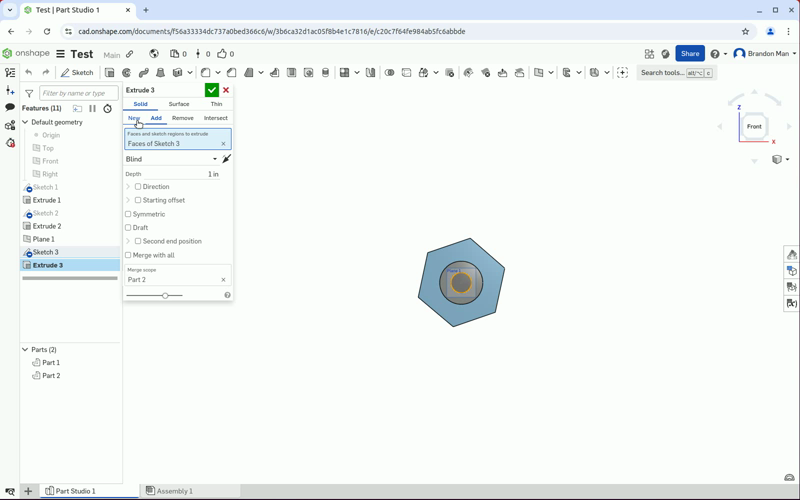
click(137, 120)
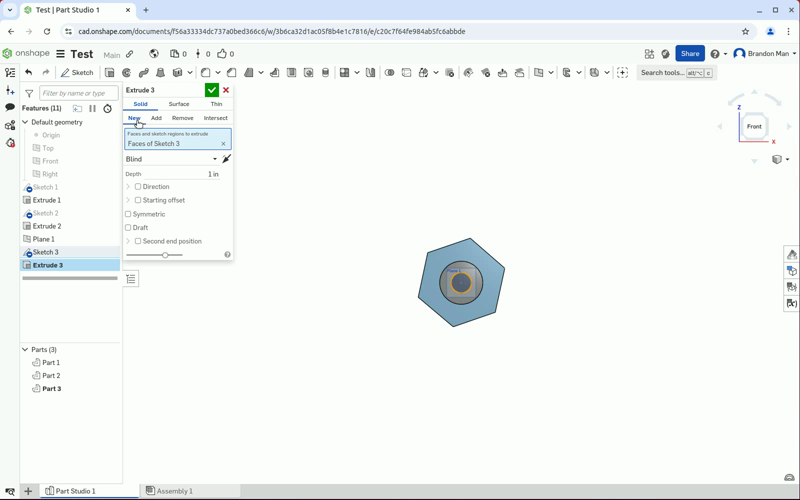
key(tab, 4)
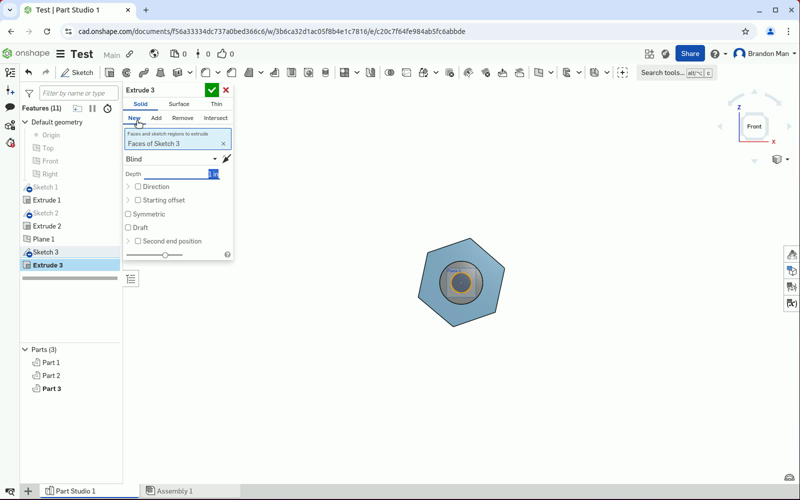
text(-28.404)
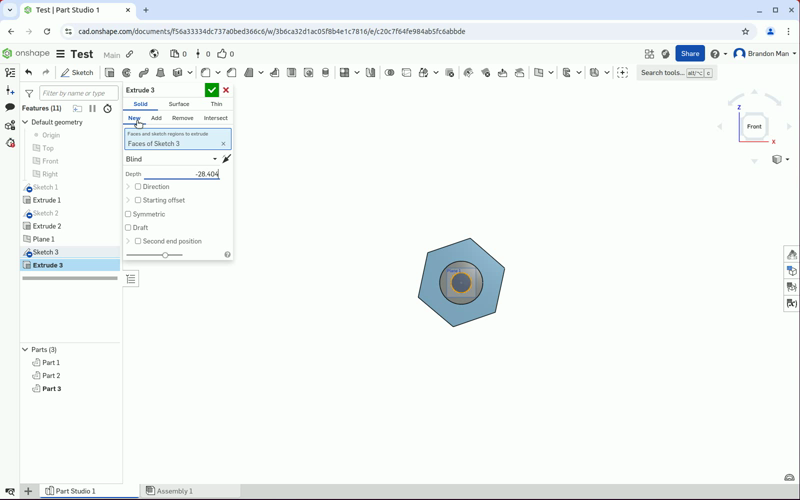
key(enter)
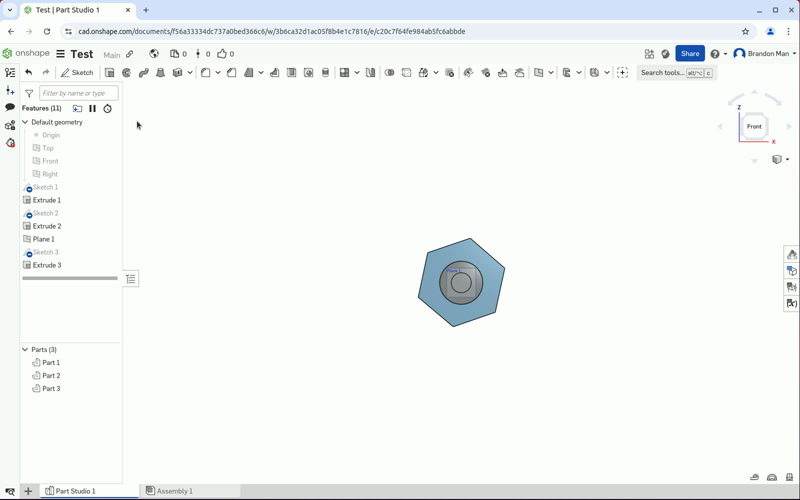
key(shift+h)
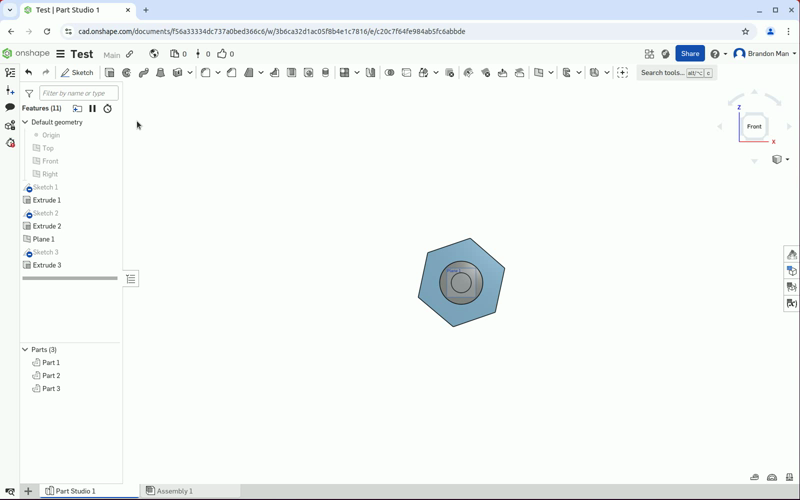
key(shift+h)
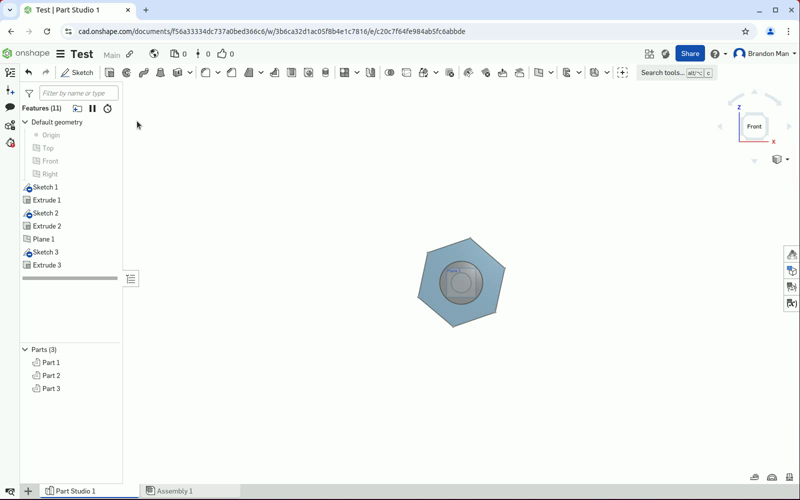
key(shift+7)
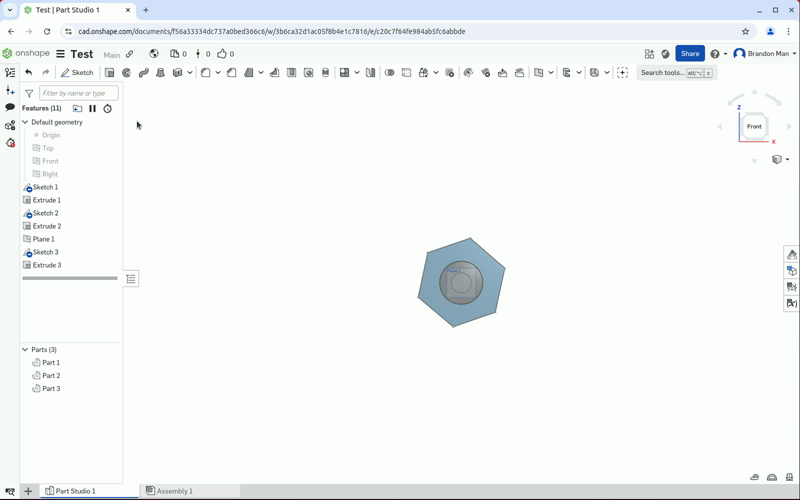
key(left, 2)
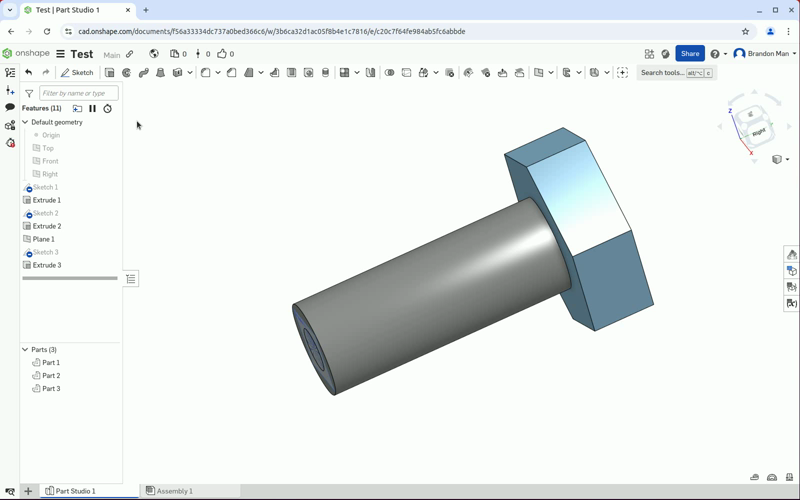
key(down, 2)
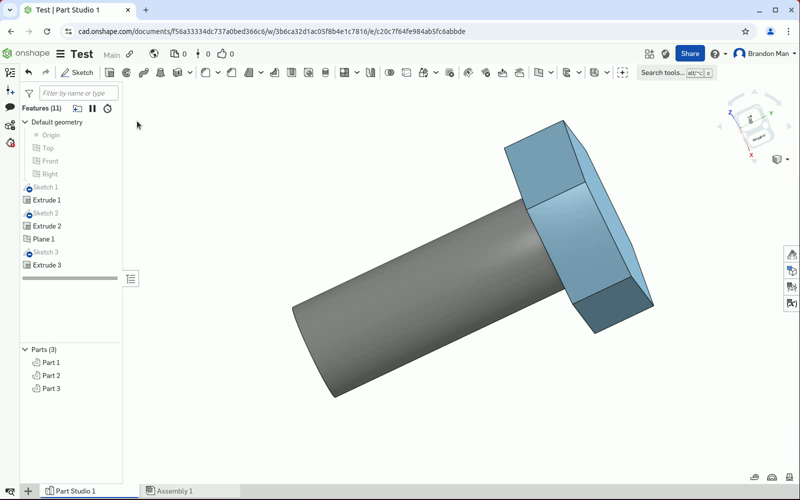
key(up, 2)
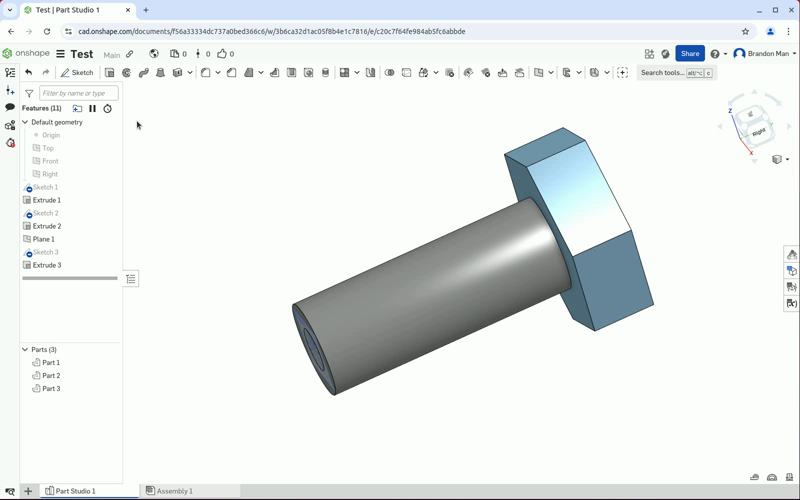
key(right, 2)
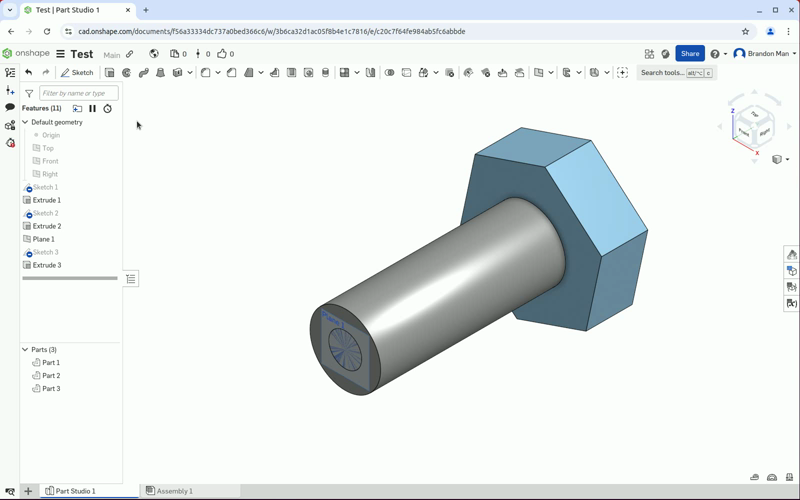
mouse_move(73, 189)
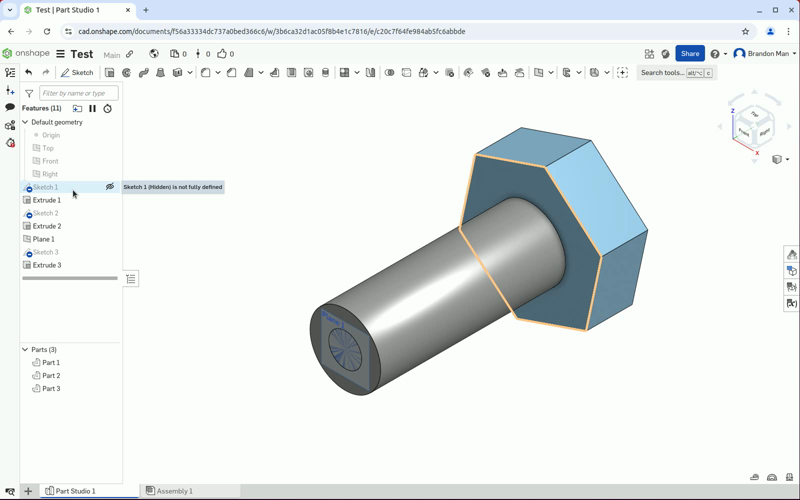
click(73, 189)